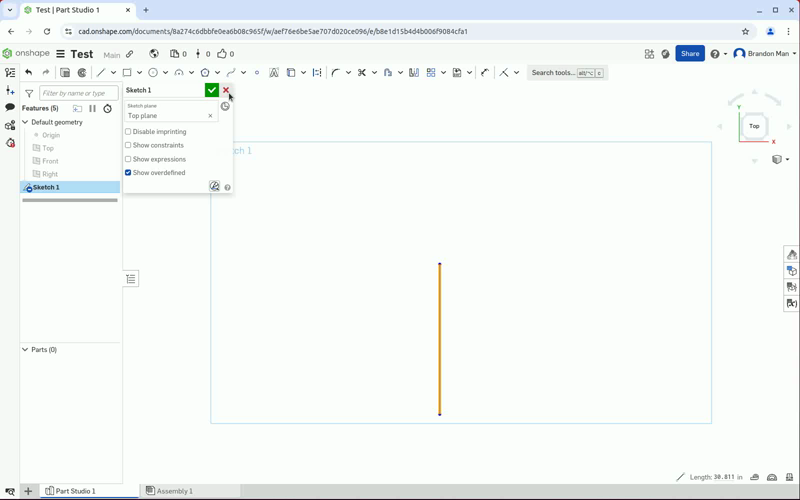
key(shift+h)
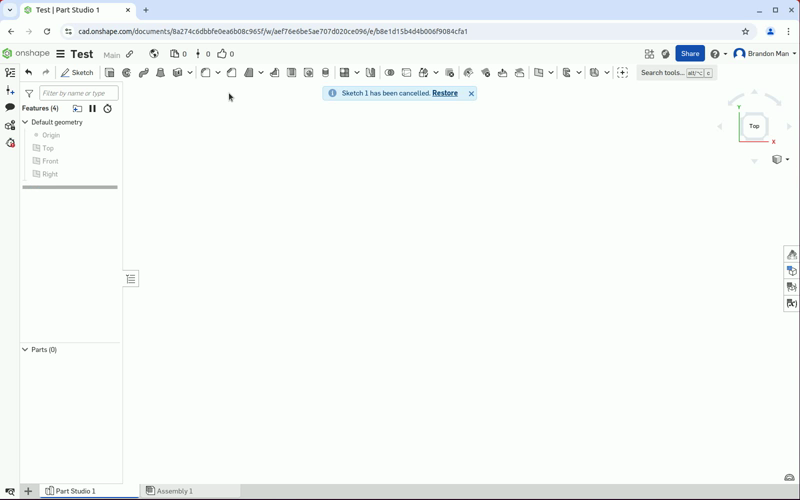
mouse_move(73, 352)
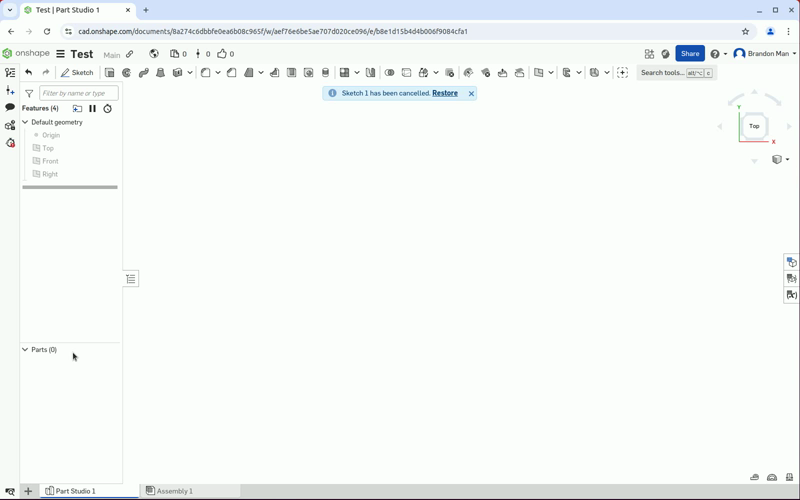
key(y)
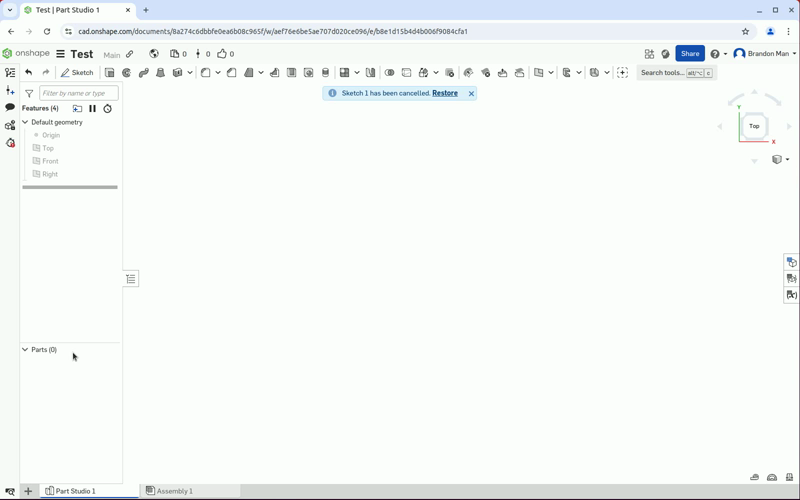
key(shift+p)
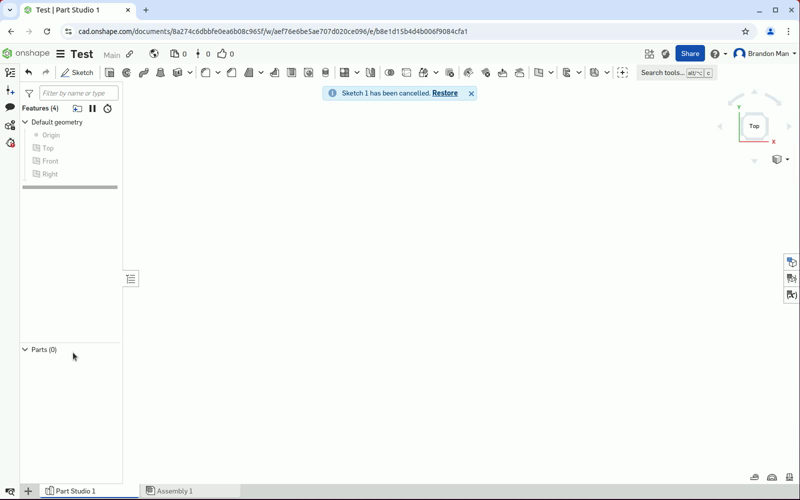
key(space)
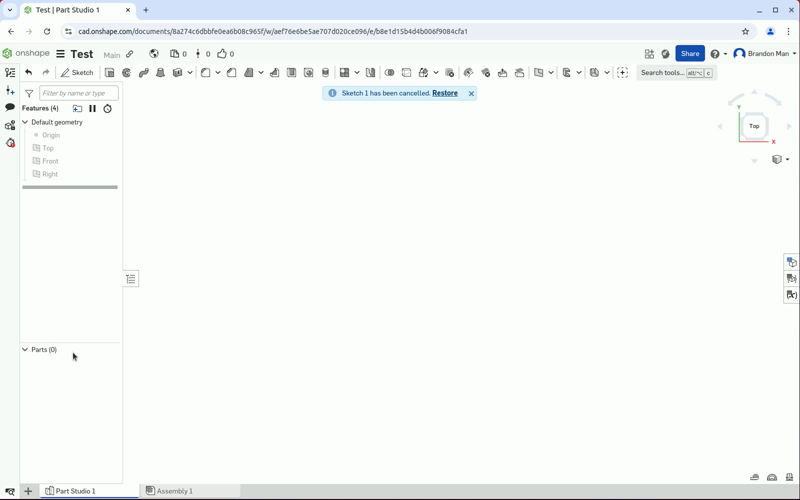
key_down(shift)
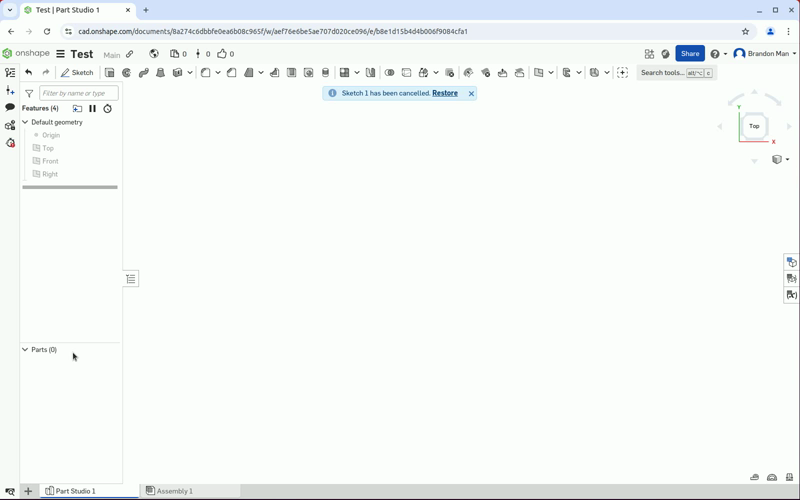
key(up)
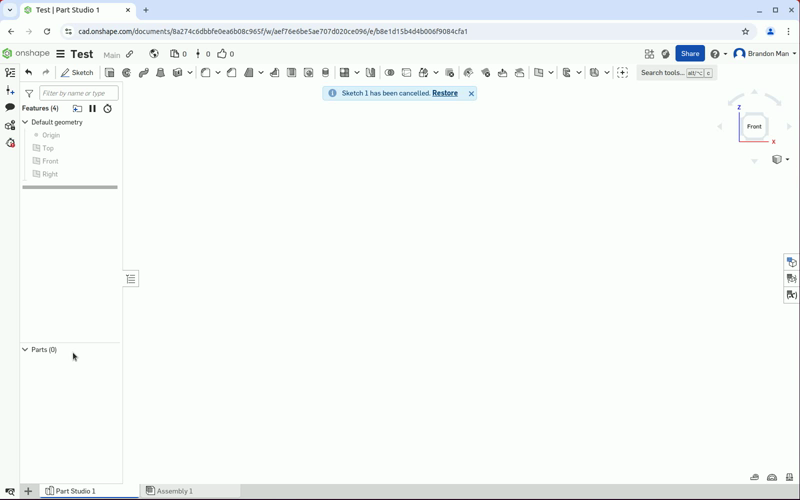
key_up(shift)
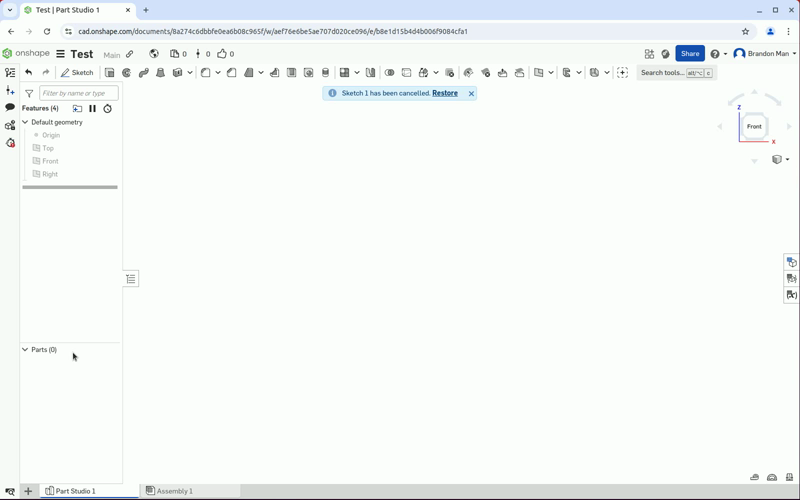
mouse_move(73, 352)
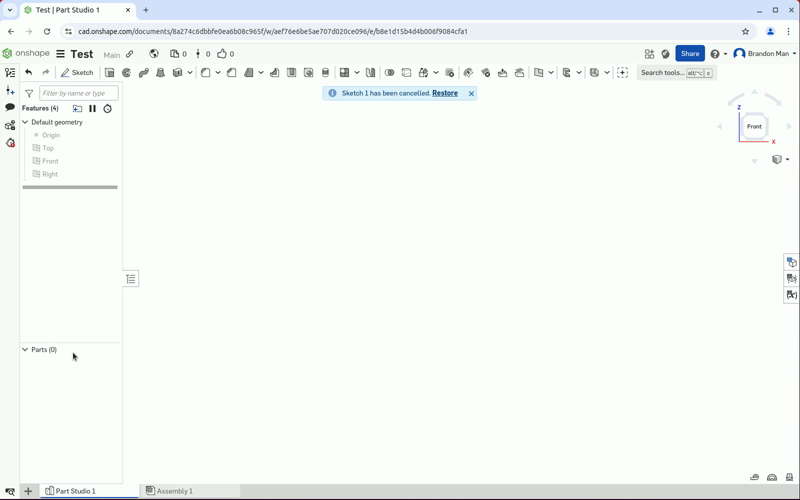
key(shift+y)
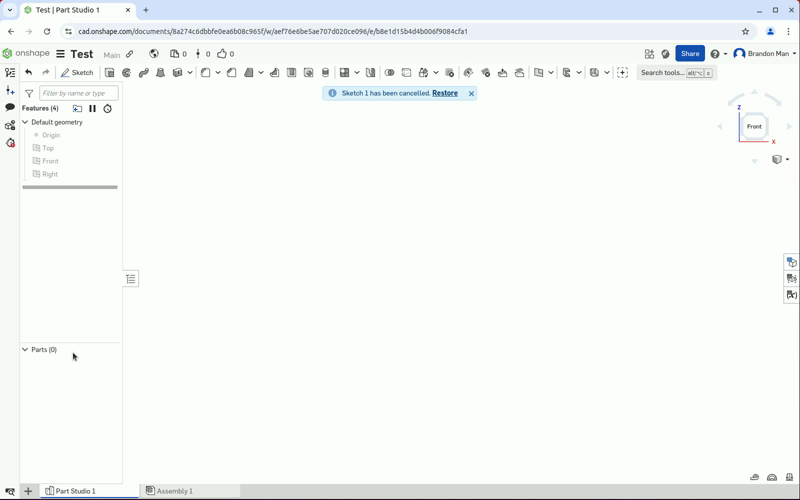
key(shift+s)
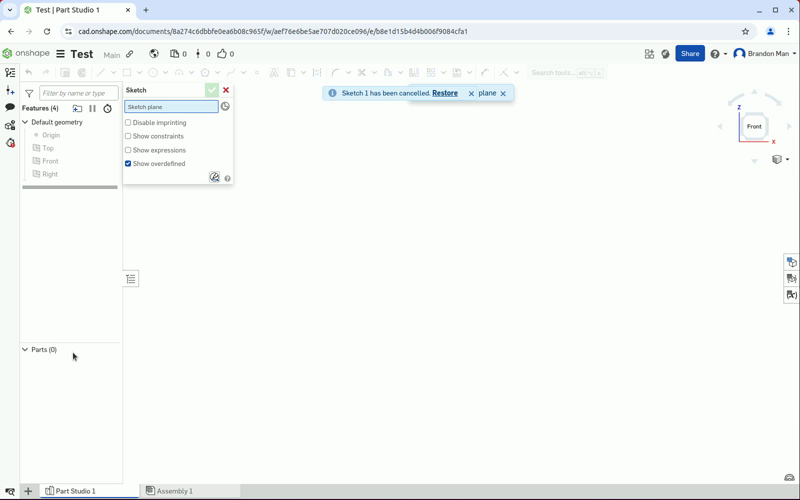
mouse_move(73, 163)
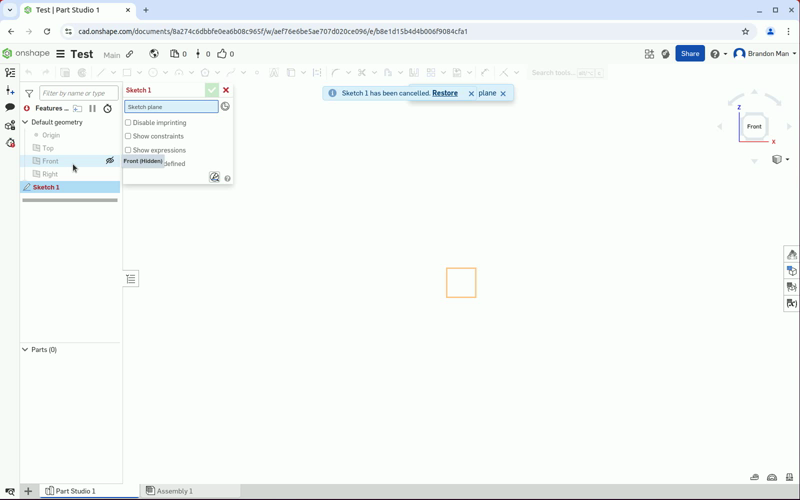
click(73, 163)
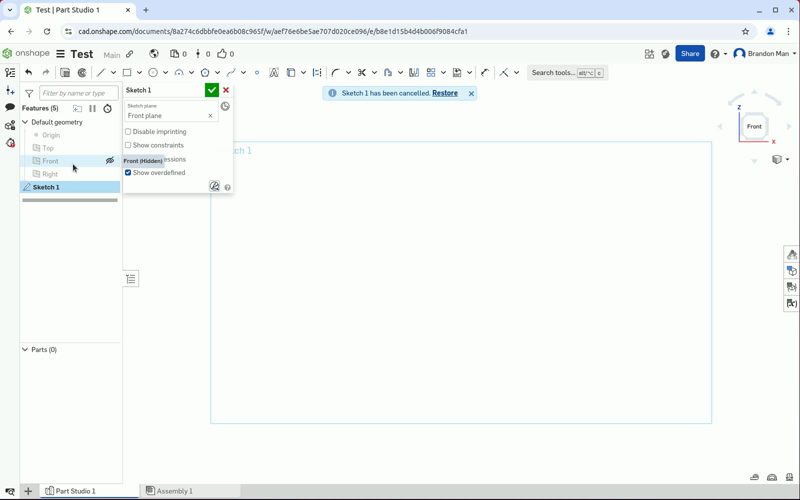
mouse_move(73, 352)
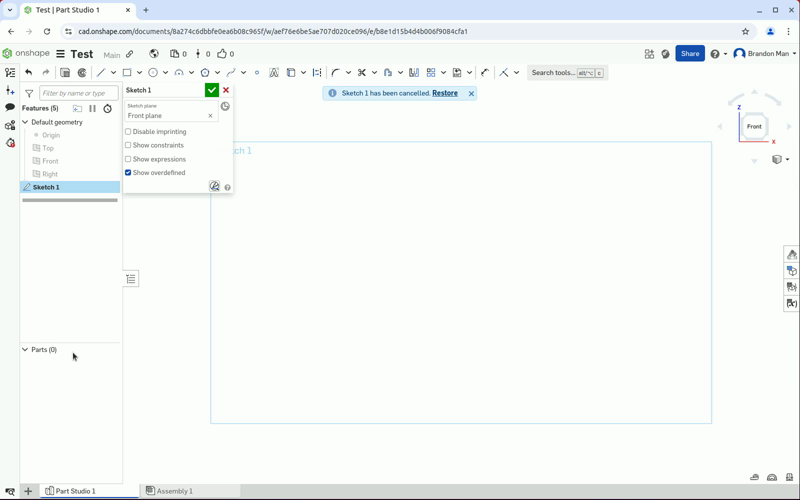
key(y)
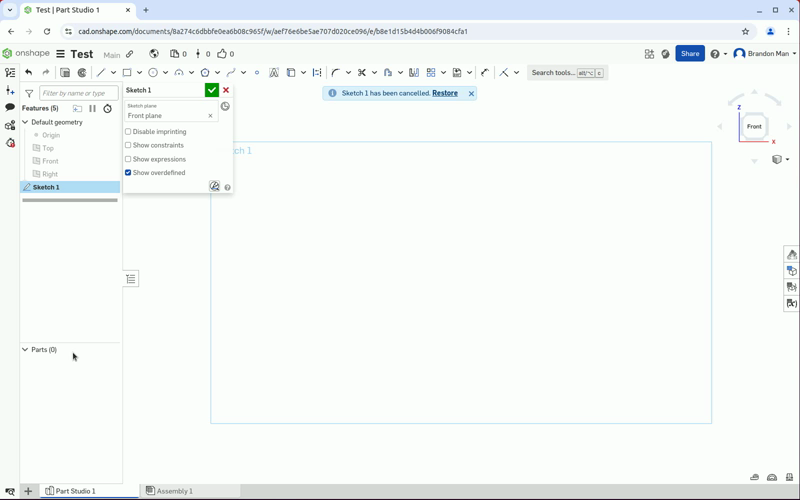
key(c)
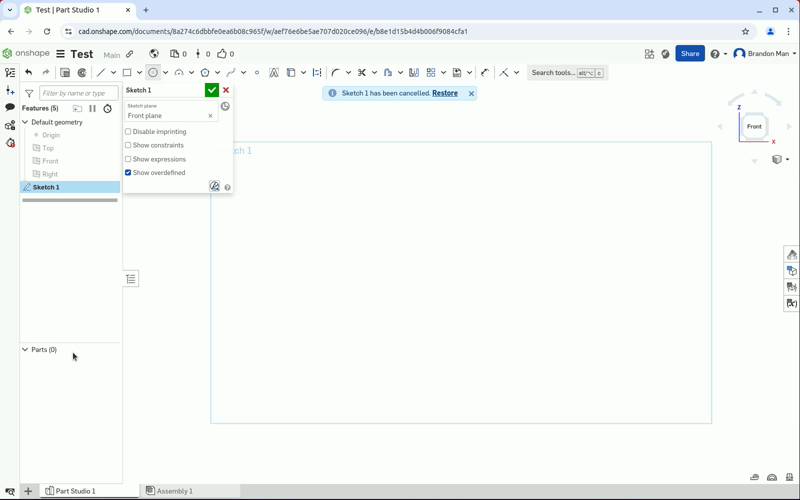
key_down(shift)
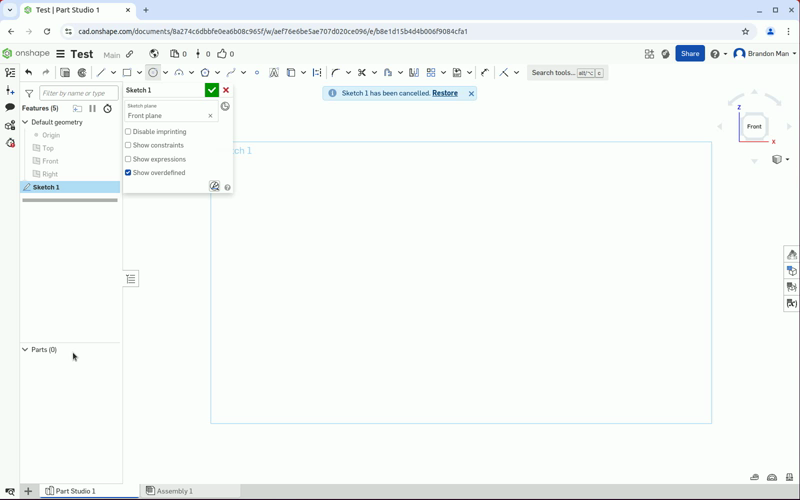
mouse_move(461, 282)
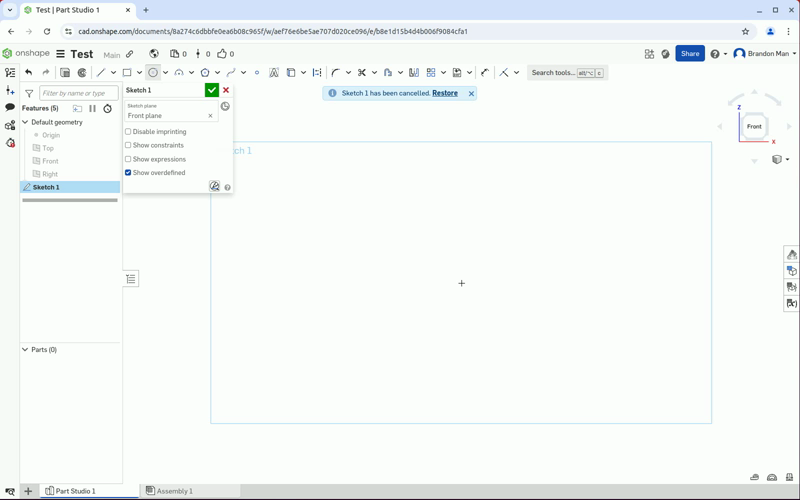
click(461, 282)
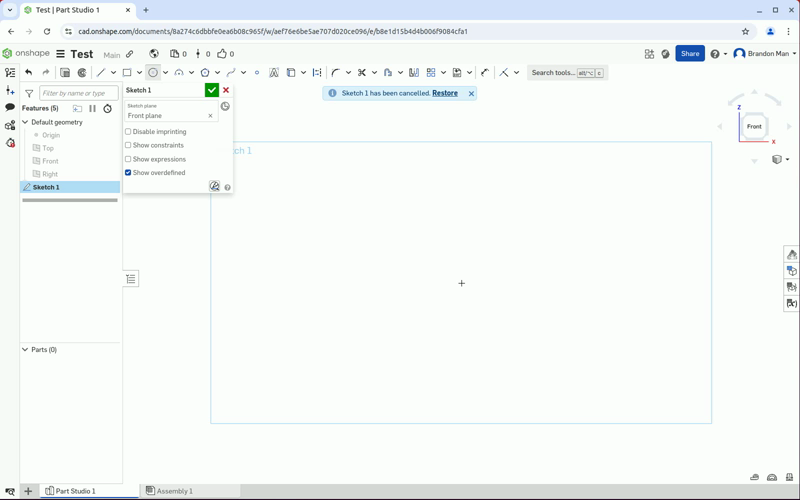
key_up(shift)
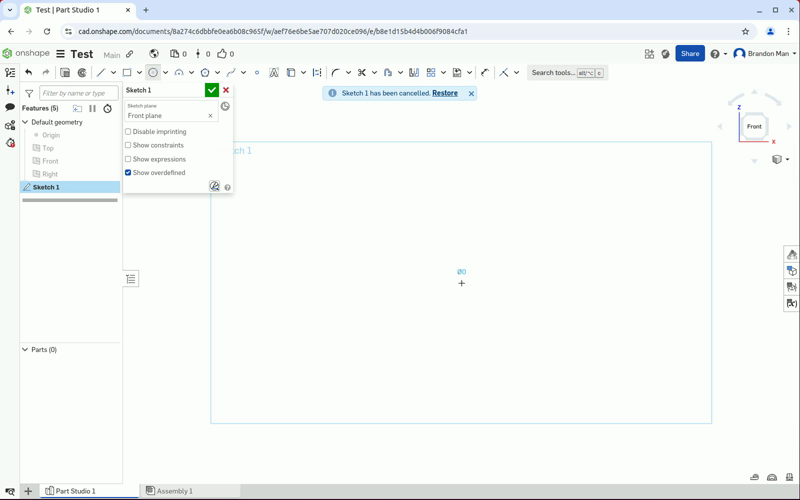
mouse_move(480, 282)
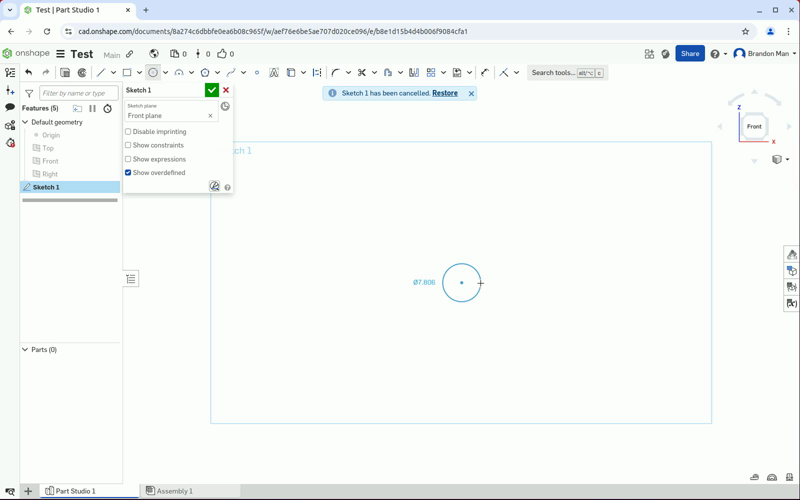
click(480, 282)
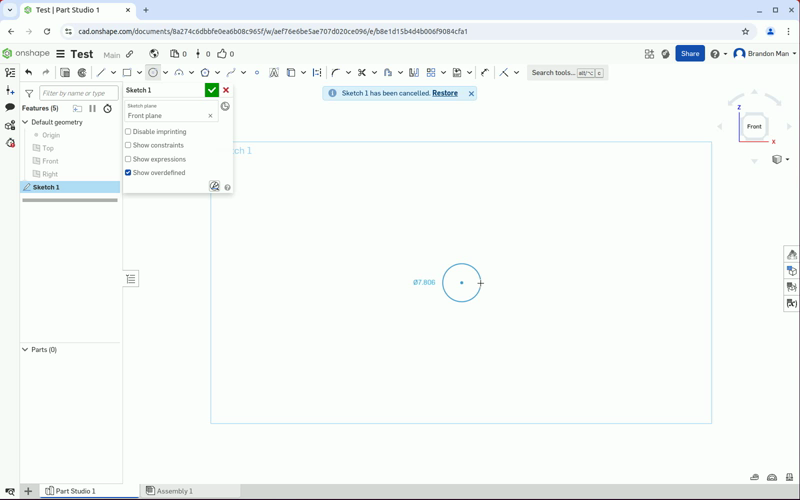
key(esc)
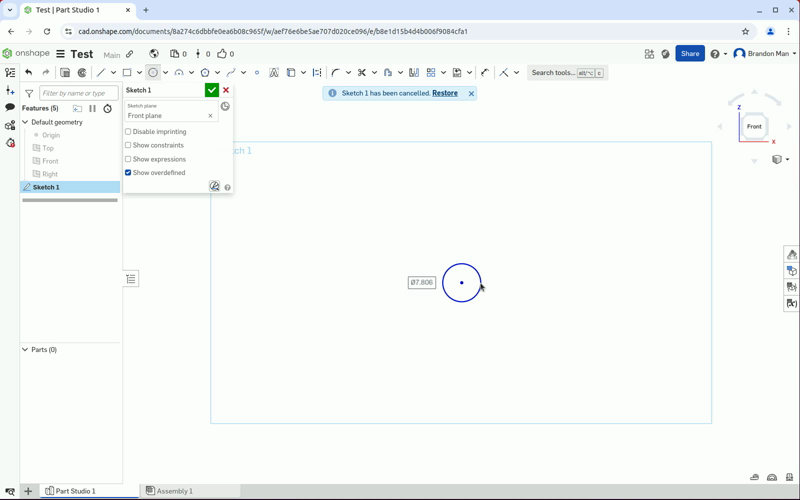
key(c)
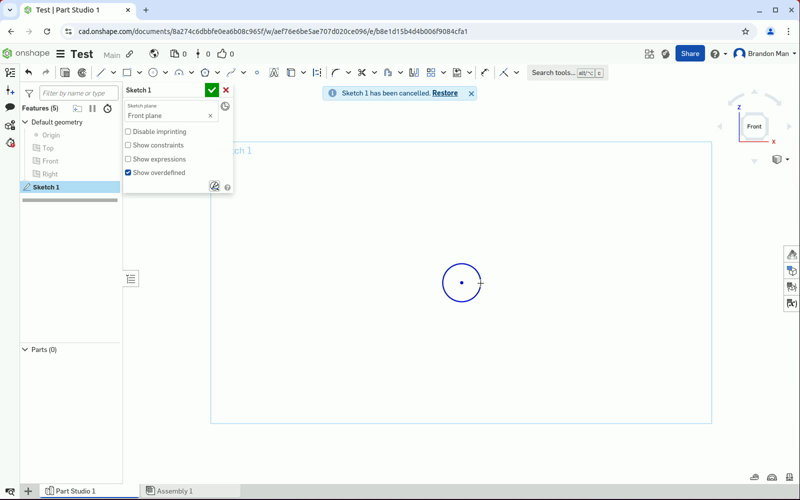
key_down(shift)
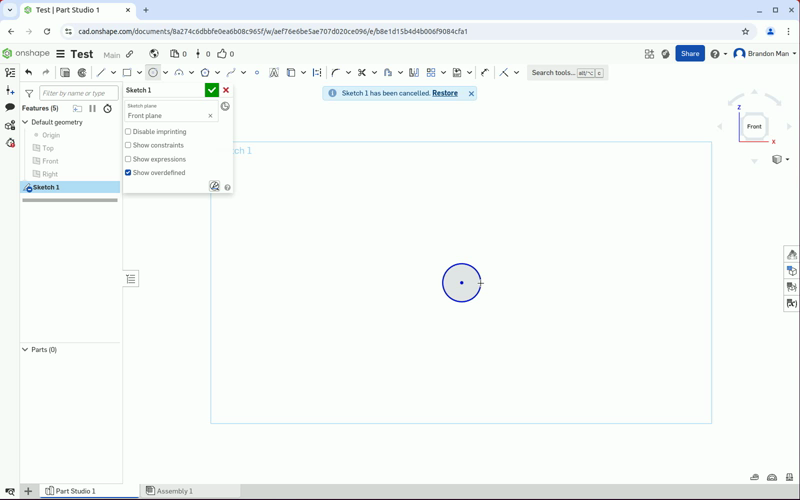
mouse_move(461, 282)
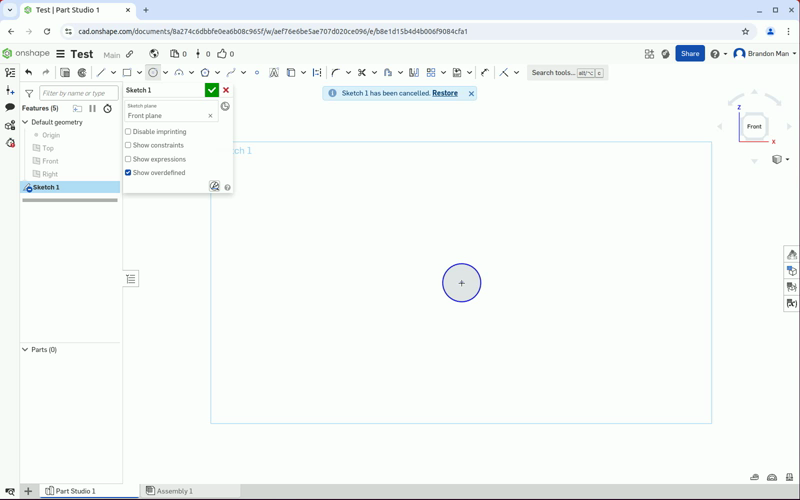
click(461, 282)
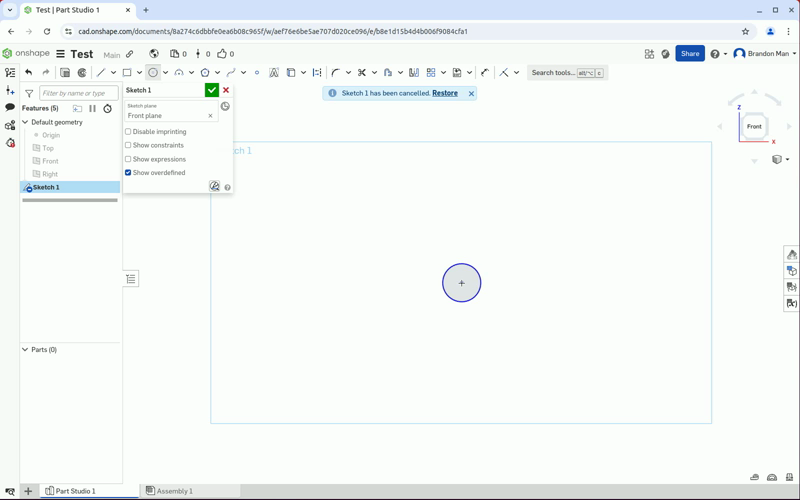
key_up(shift)
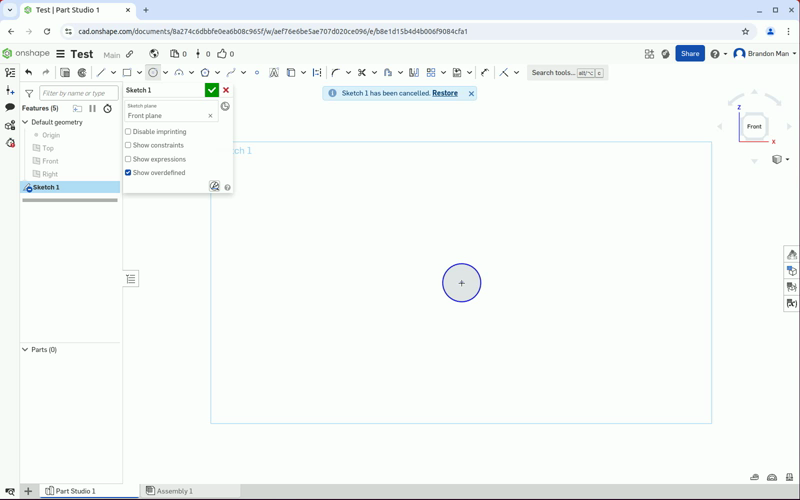
mouse_move(478, 282)
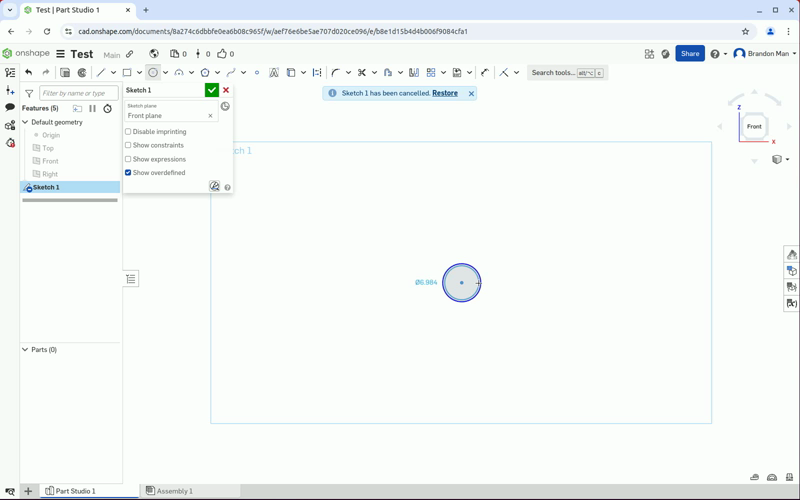
scroll(6)
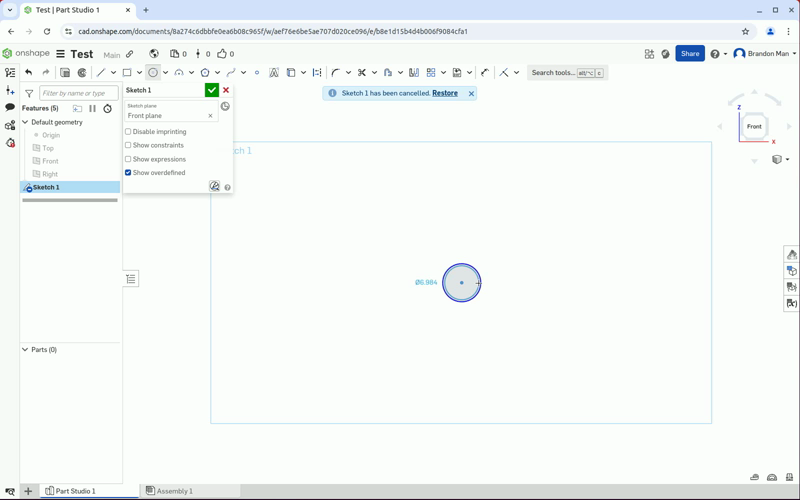
scroll(6)
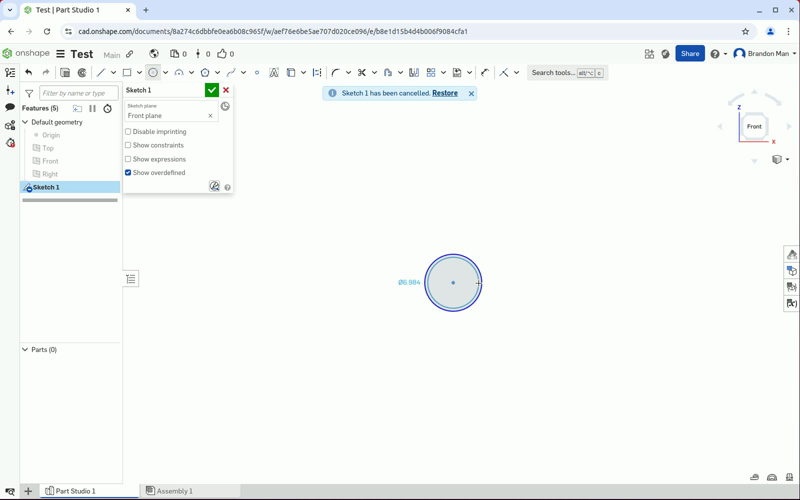
scroll(6)
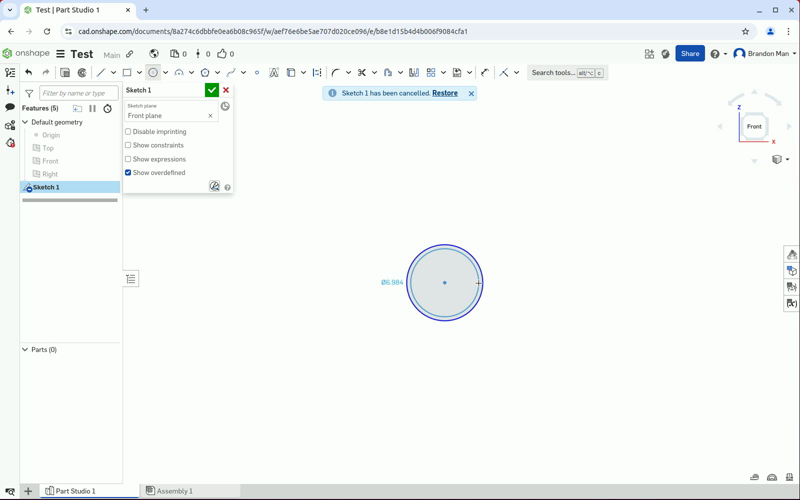
scroll(6)
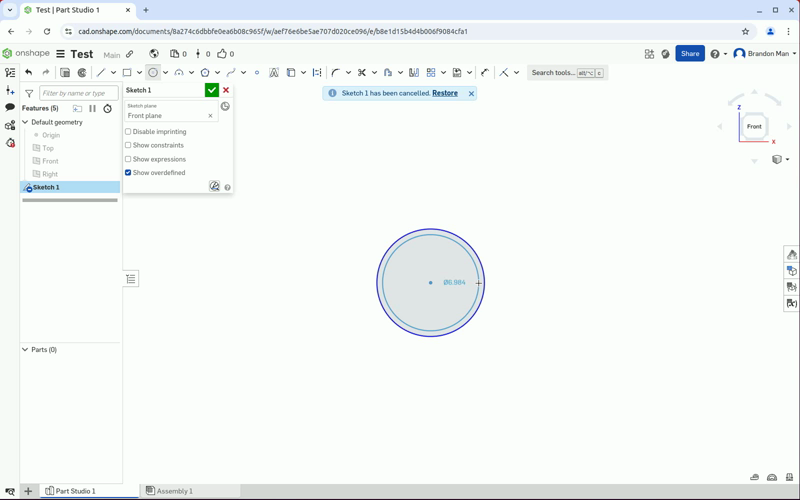
scroll(6)
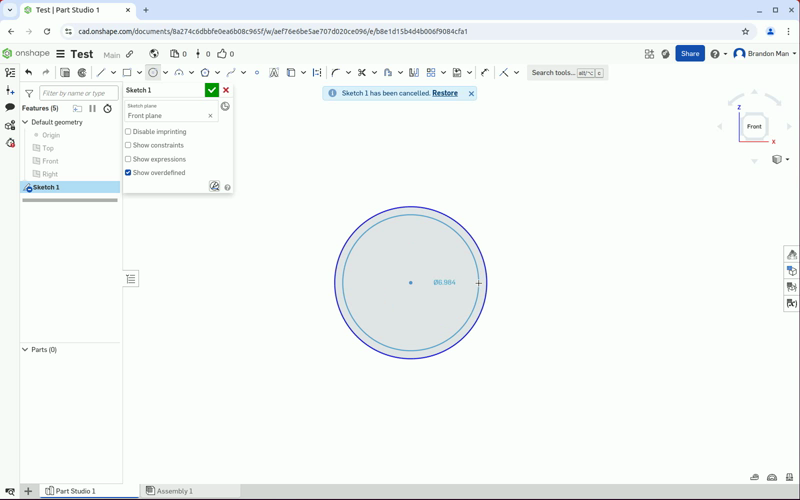
scroll(6)
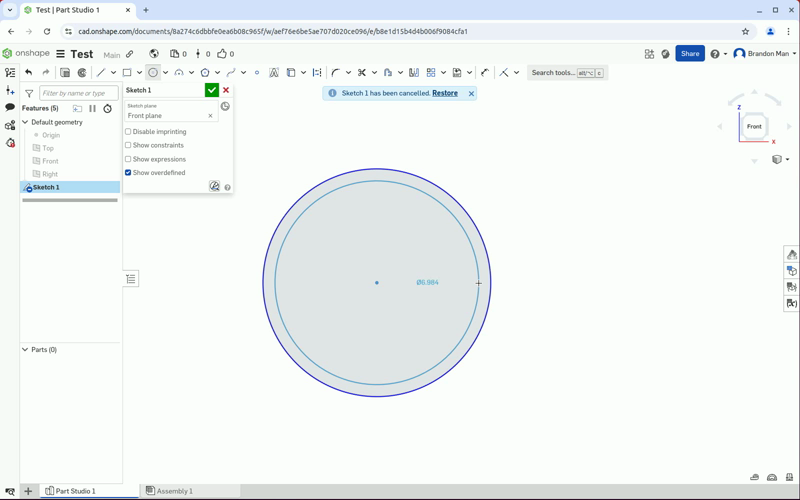
scroll(6)
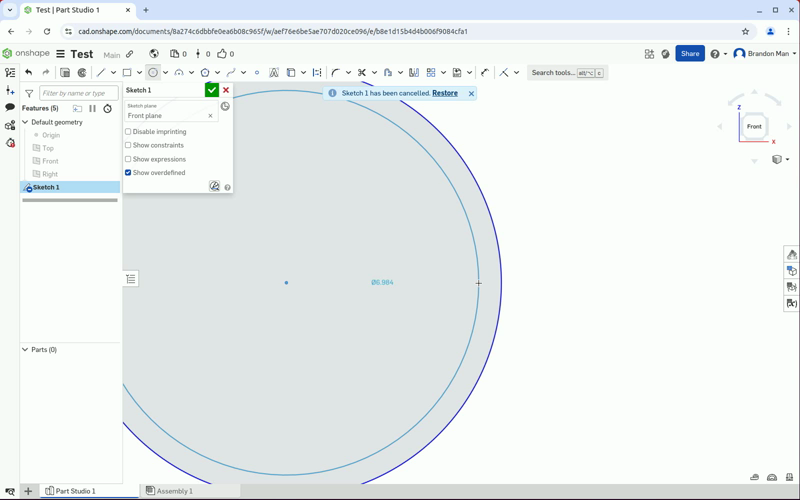
click(478, 282)
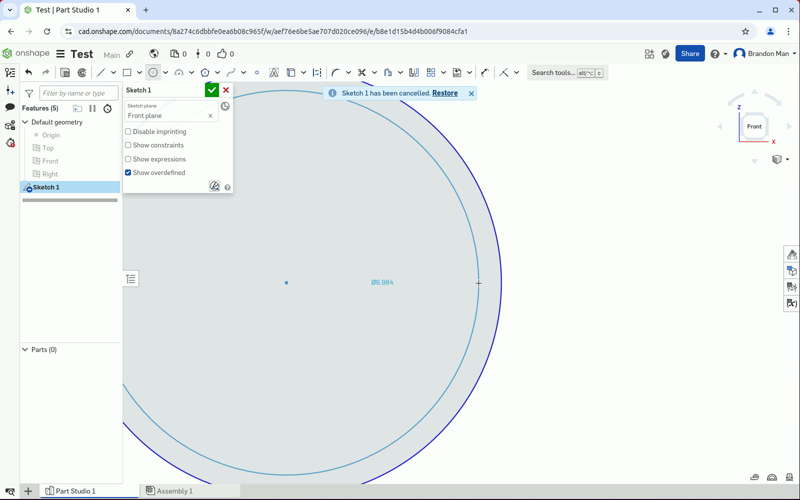
scroll(-6)
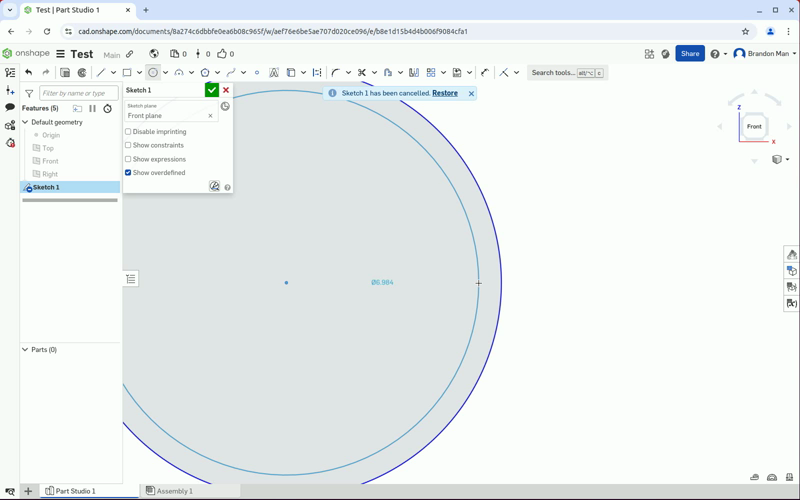
scroll(-6)
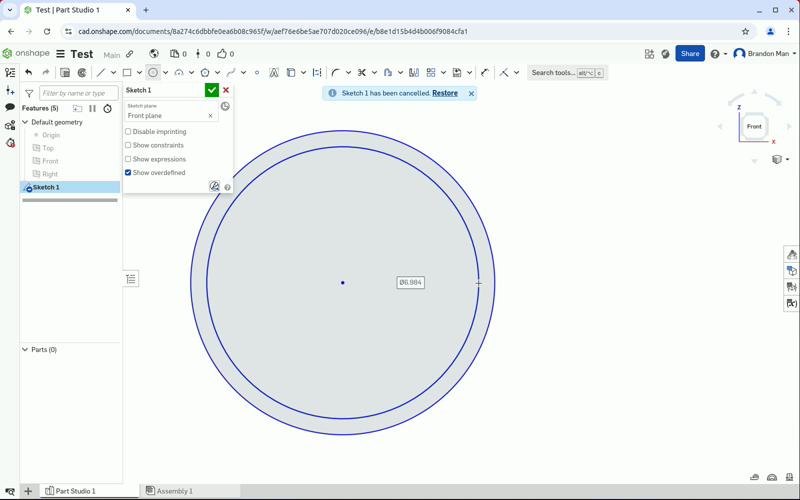
scroll(-6)
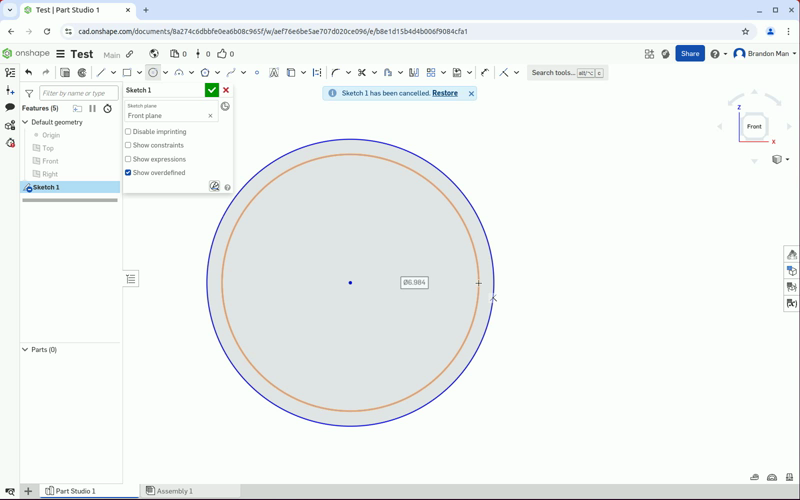
scroll(-6)
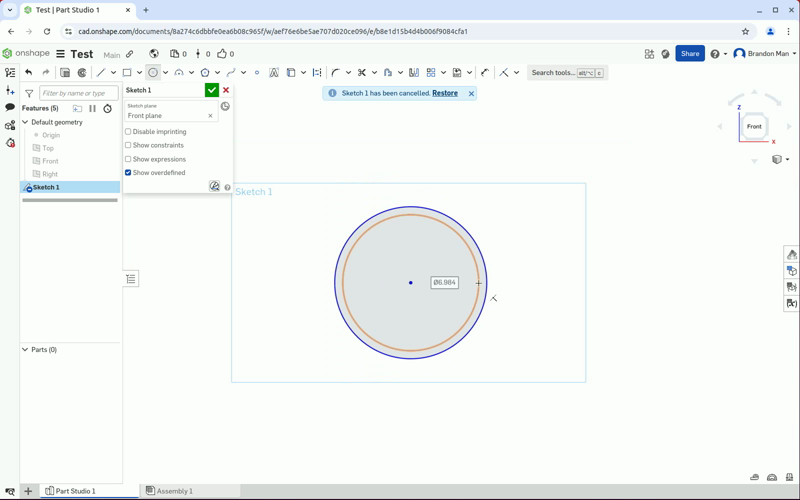
scroll(-6)
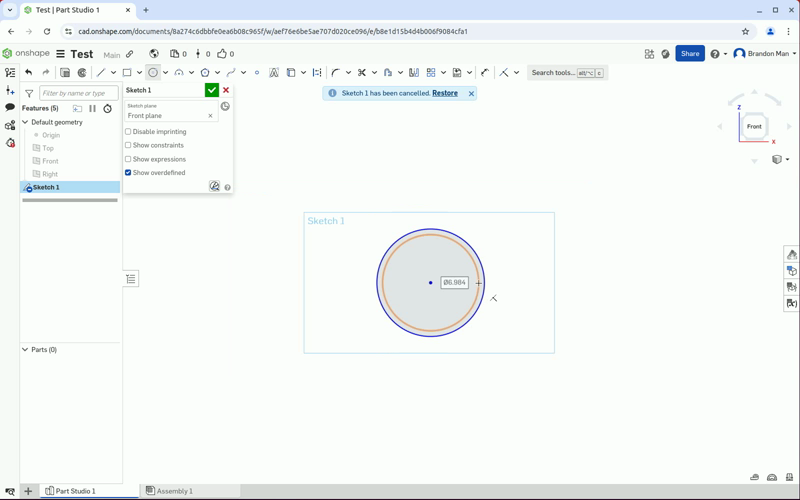
scroll(-6)
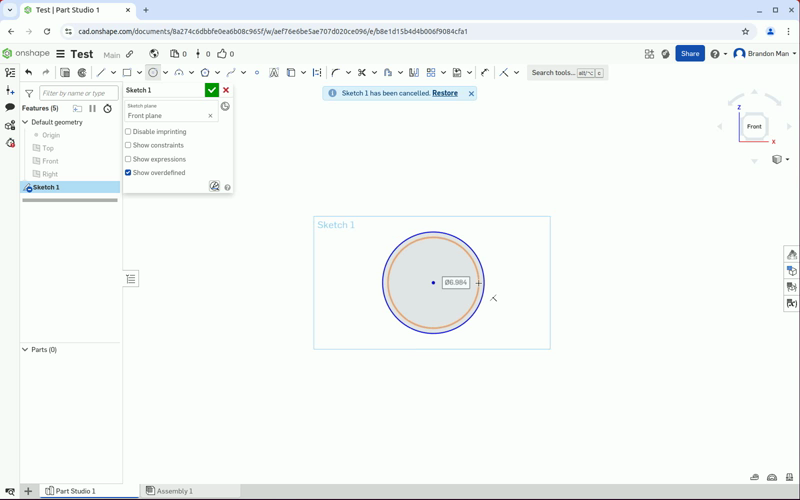
scroll(-6)
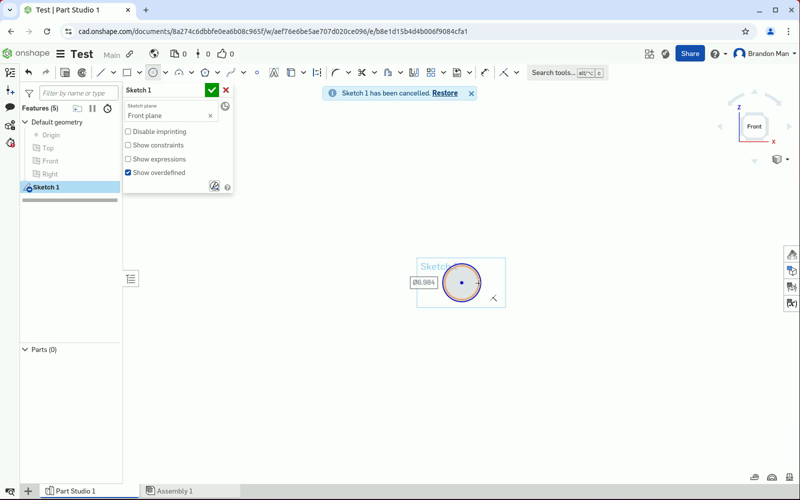
key(esc)
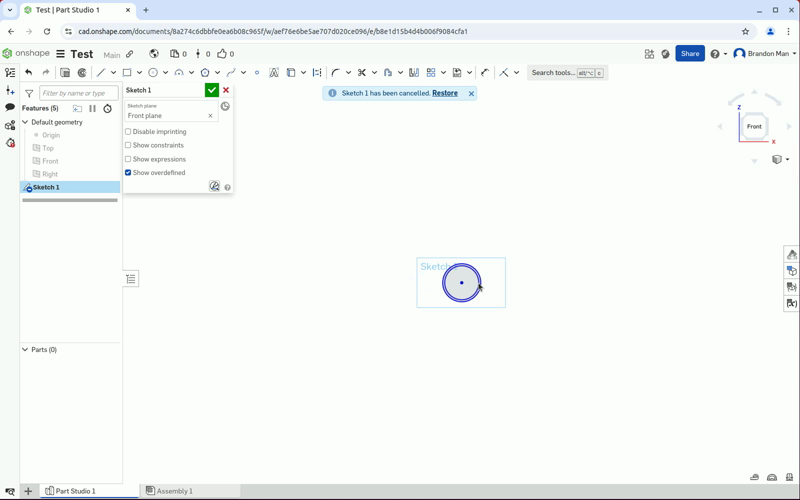
mouse_move(466, 300)
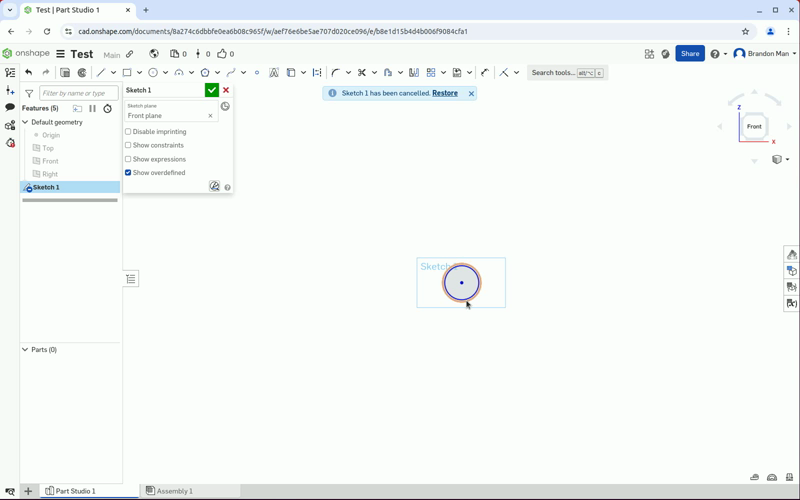
scroll(6)
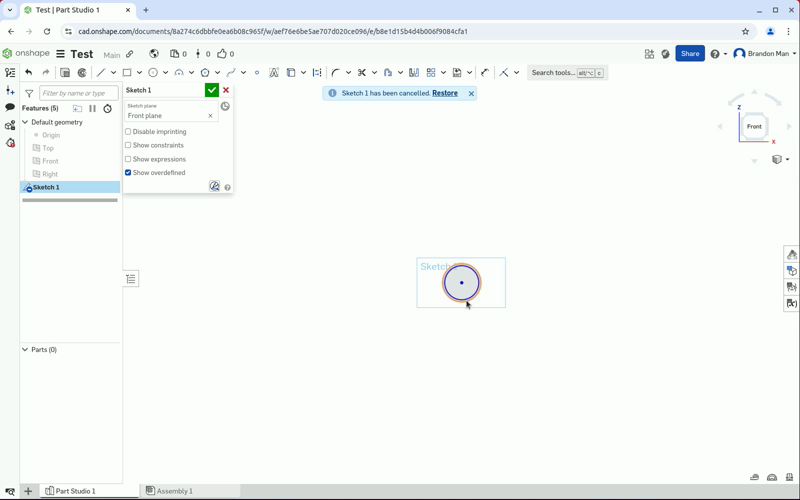
scroll(6)
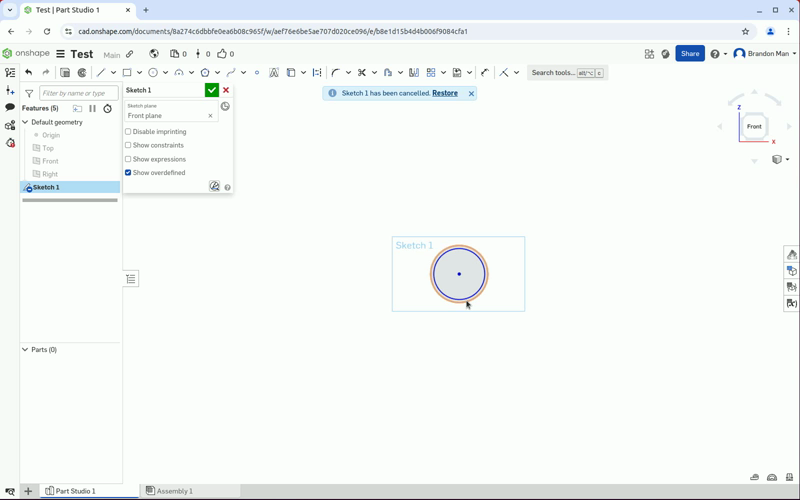
scroll(6)
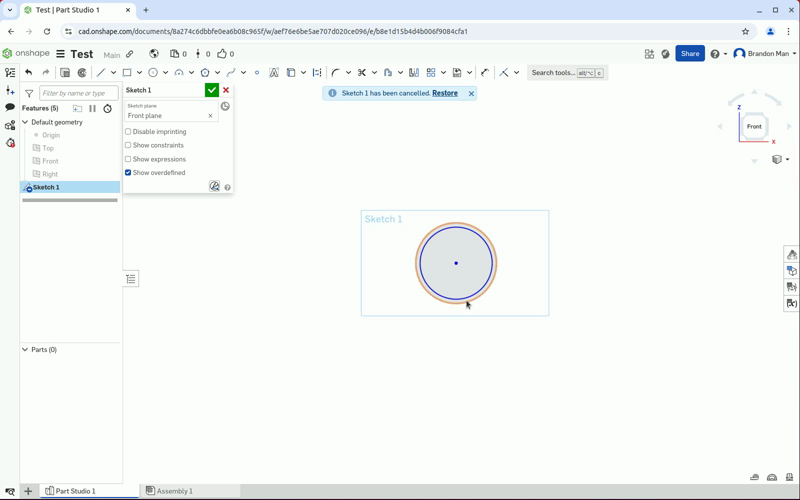
scroll(6)
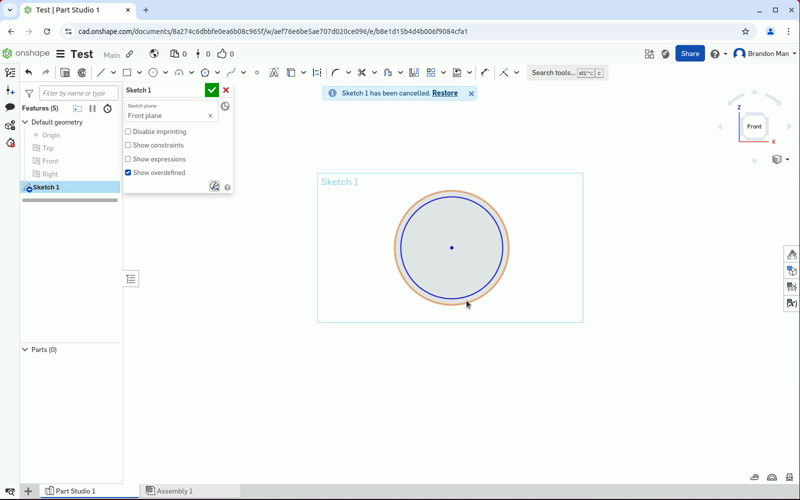
scroll(6)
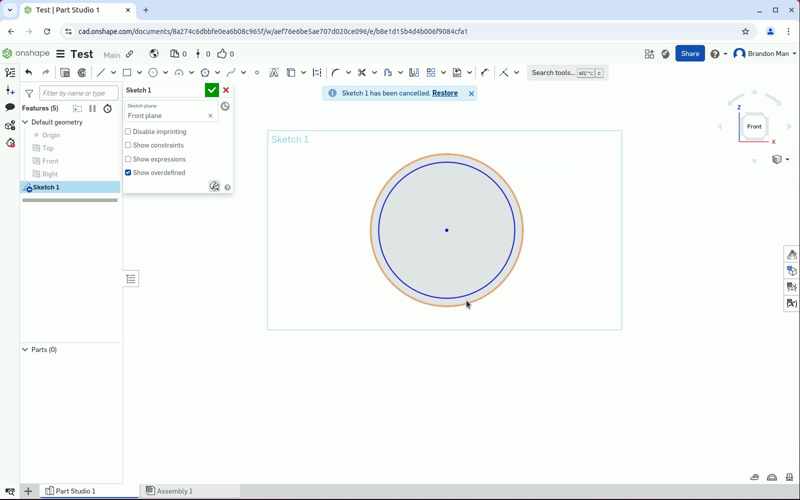
scroll(6)
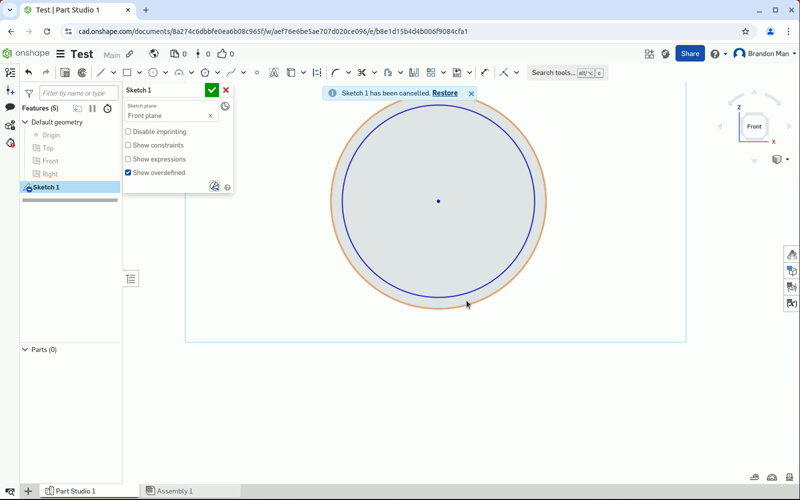
scroll(6)
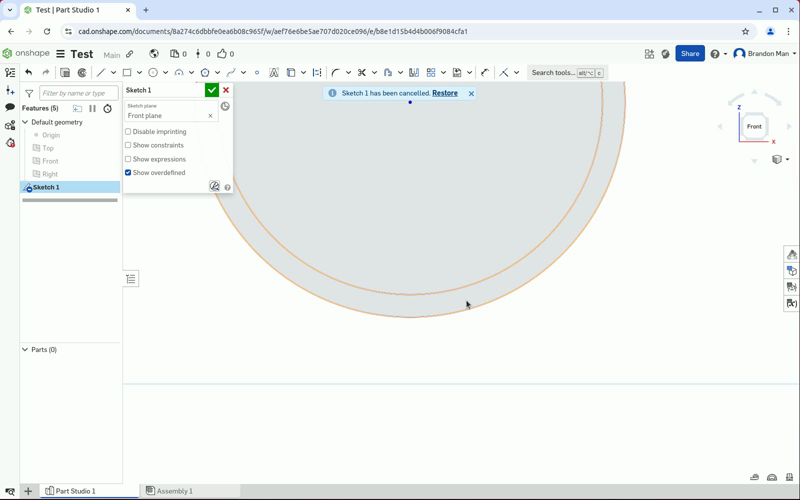
click(466, 300)
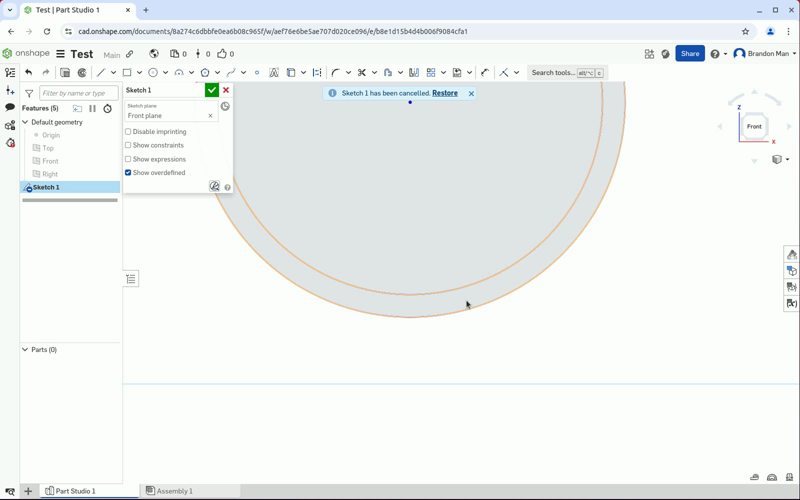
scroll(-6)
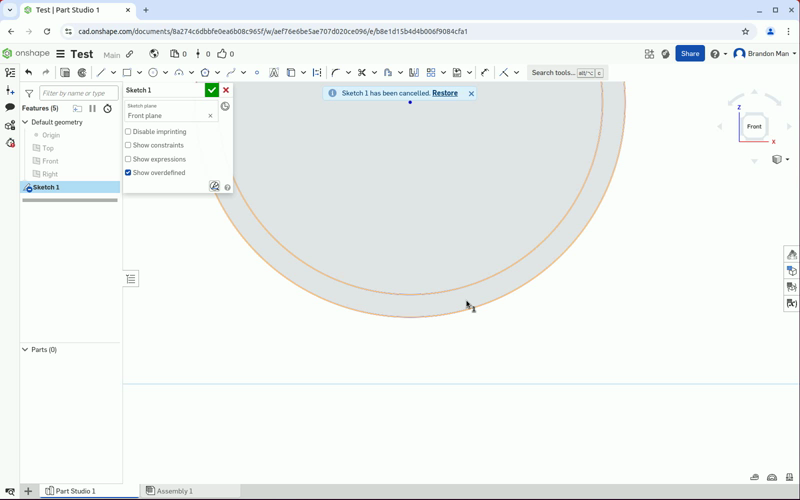
scroll(-6)
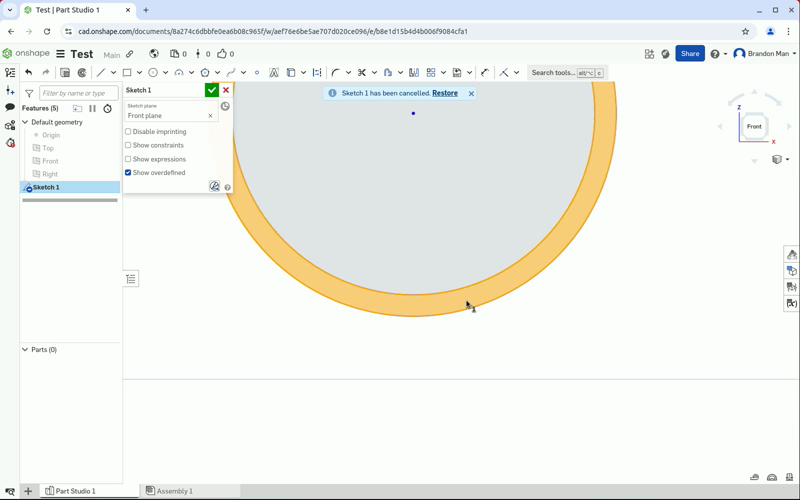
scroll(-6)
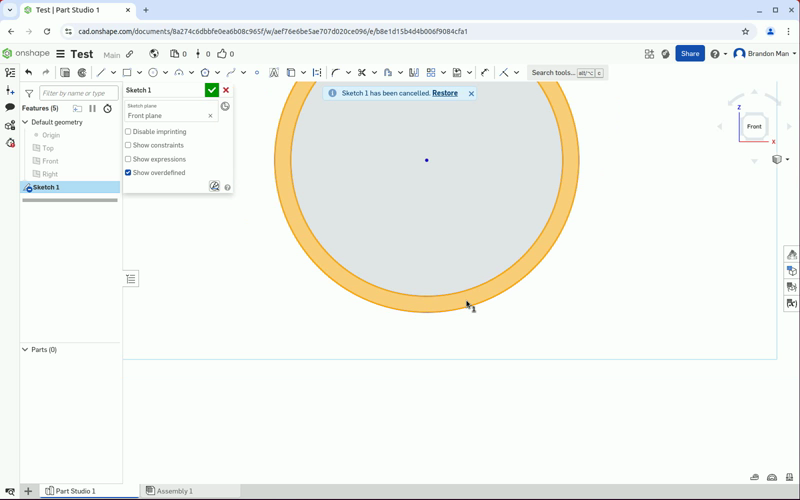
scroll(-6)
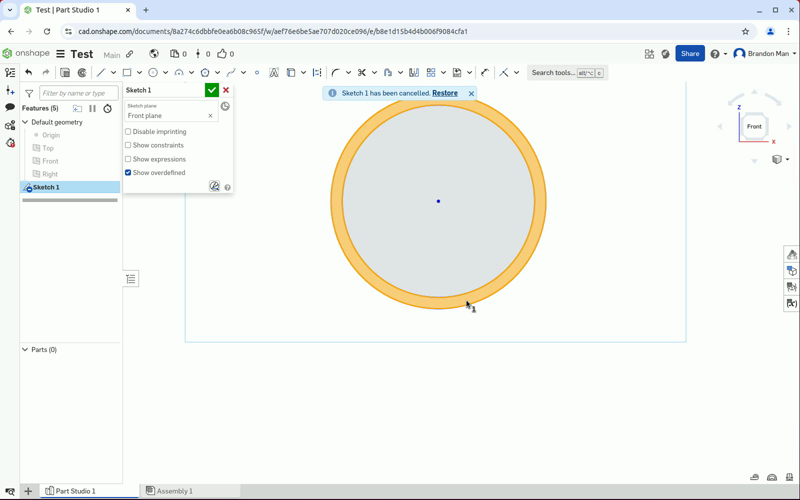
scroll(-6)
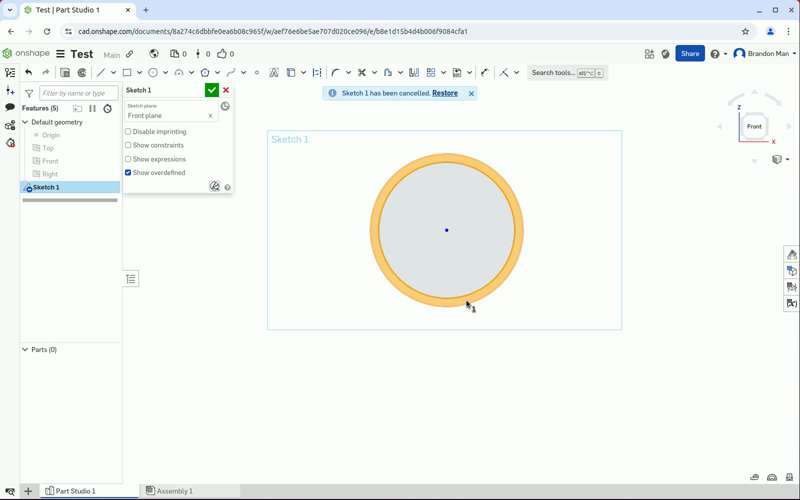
scroll(-6)
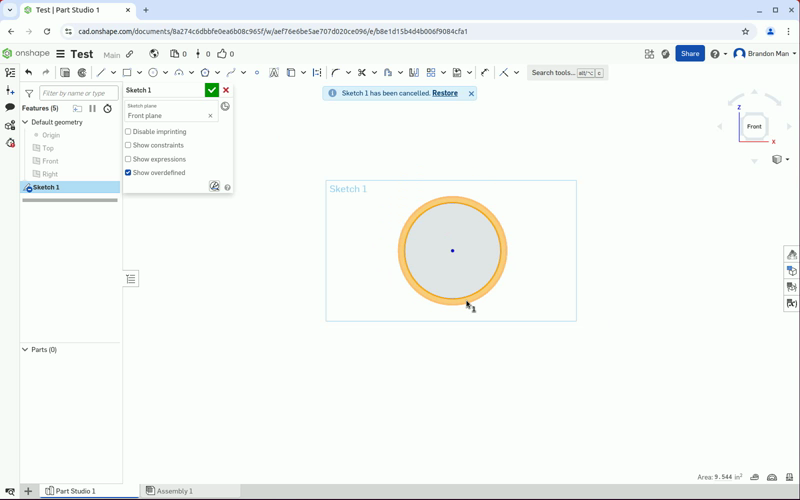
scroll(-6)
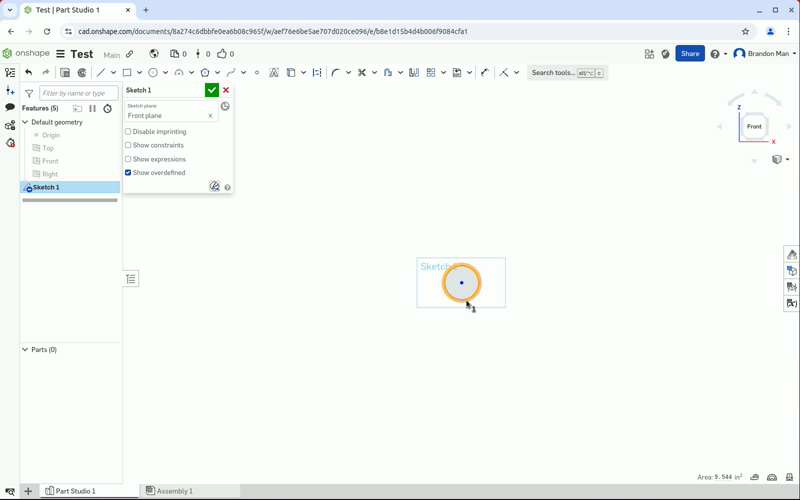
mouse_move(73, 352)
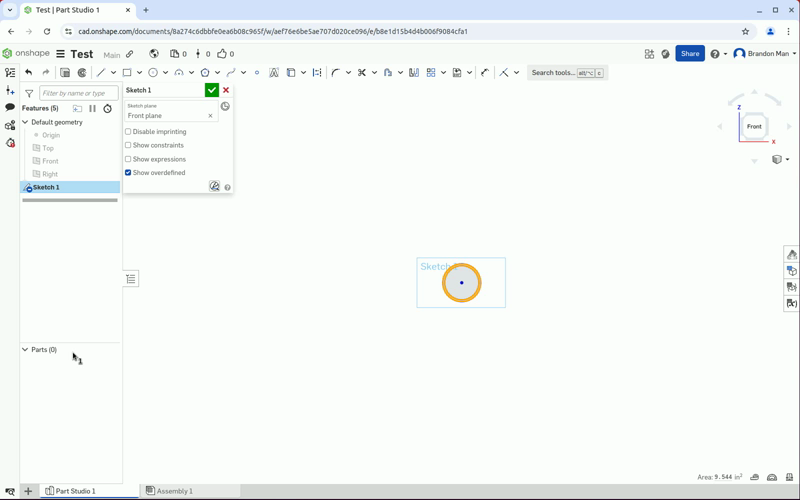
key(shift+y)
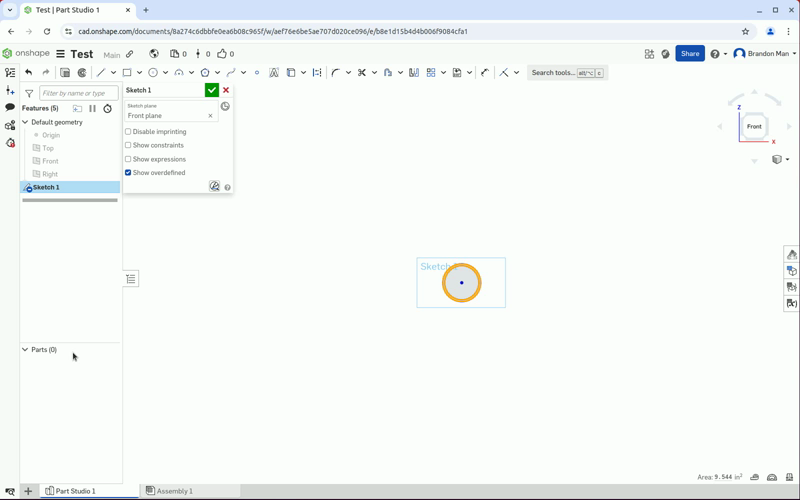
key(shift+e)
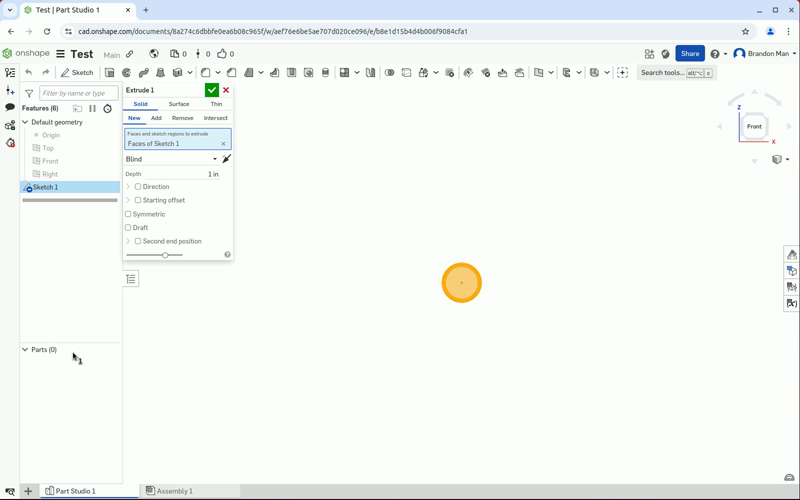
mouse_move(143, 106)
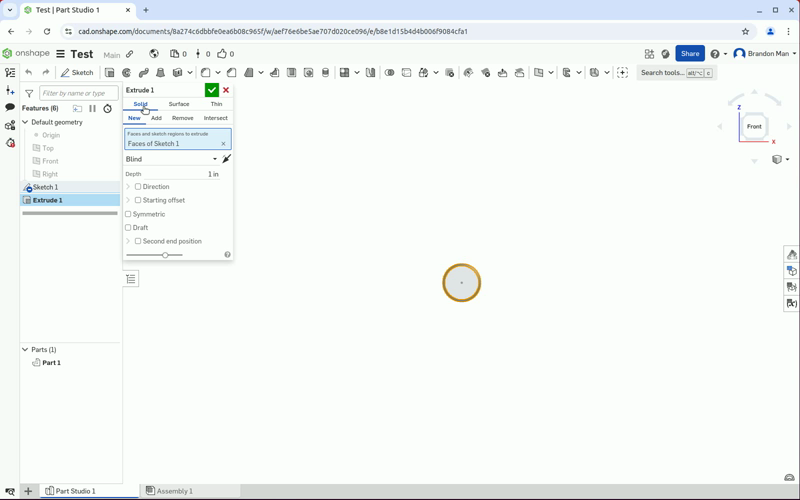
click(143, 106)
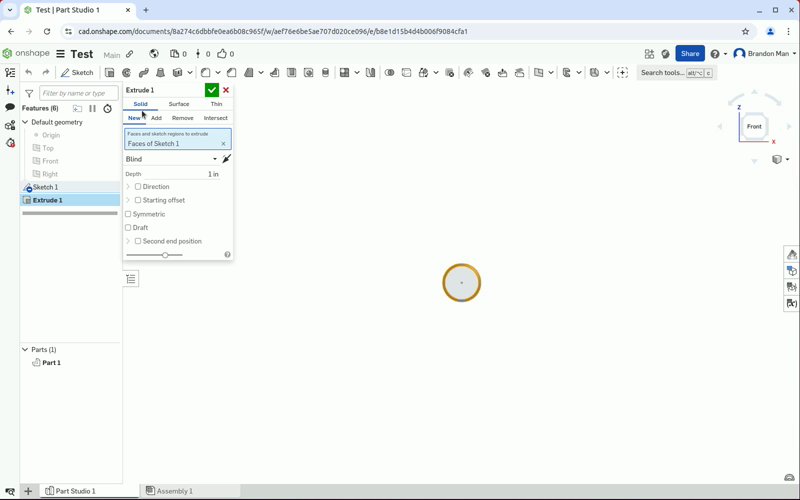
mouse_move(137, 120)
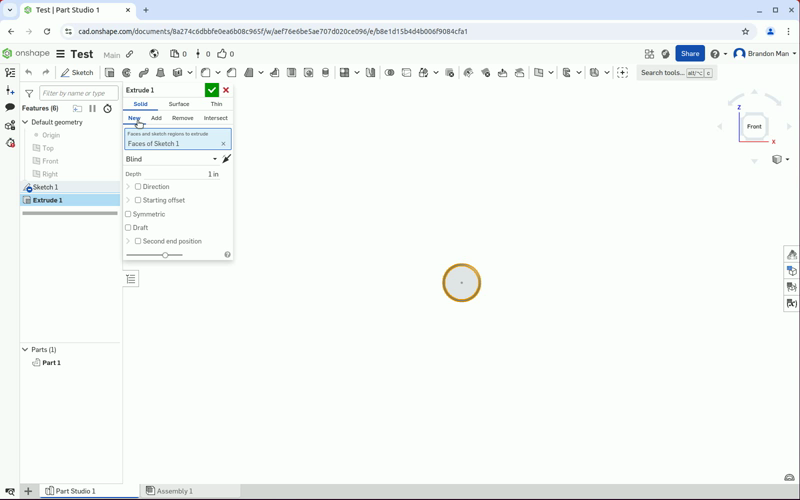
click(137, 120)
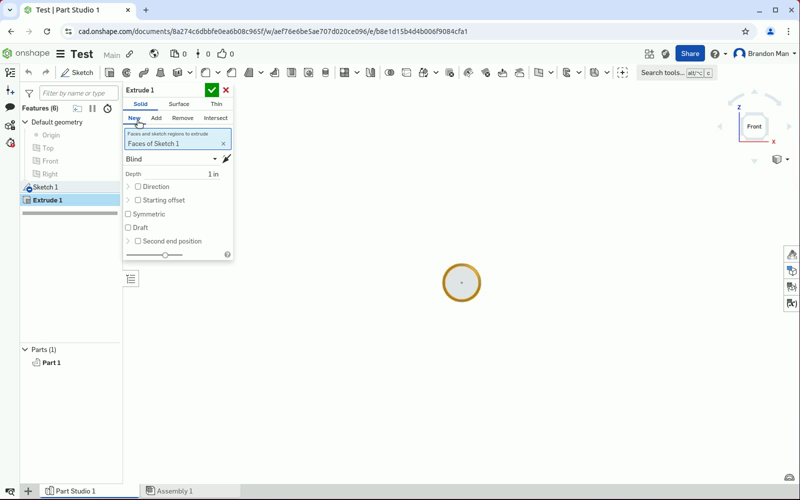
key(tab, 4)
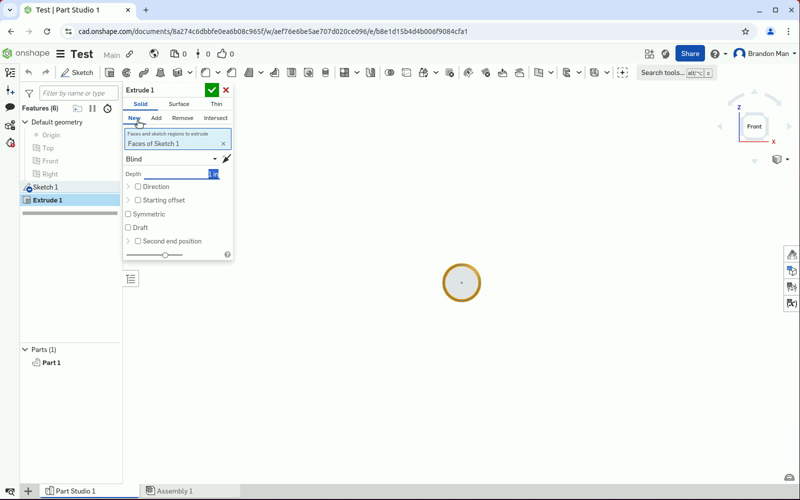
text(-16.609)
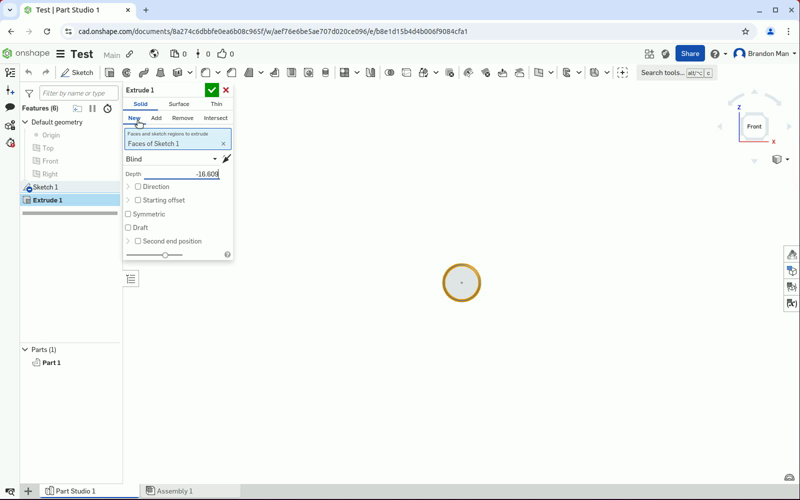
key(enter)
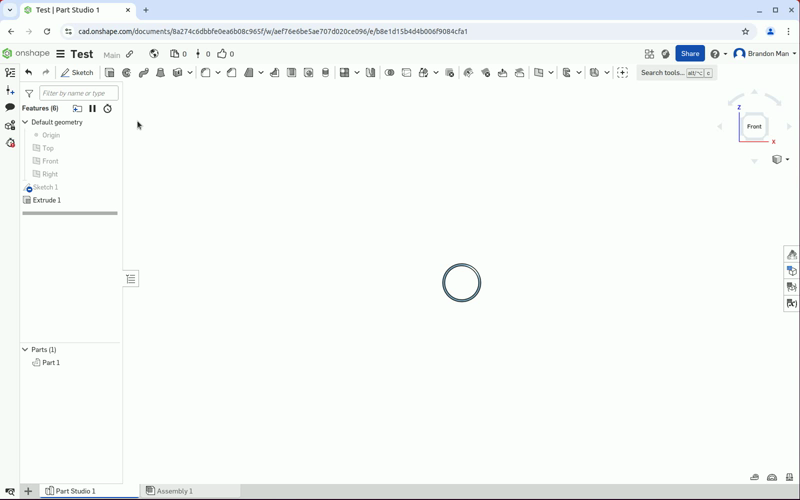
key(shift+h)
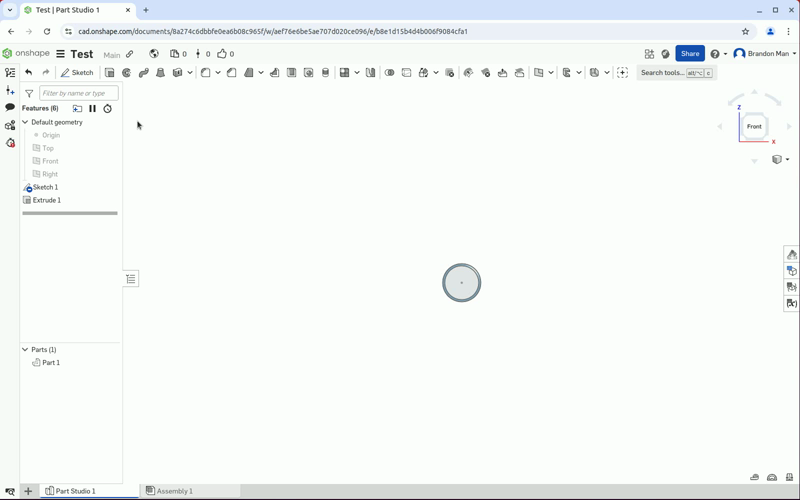
key(shift+h)
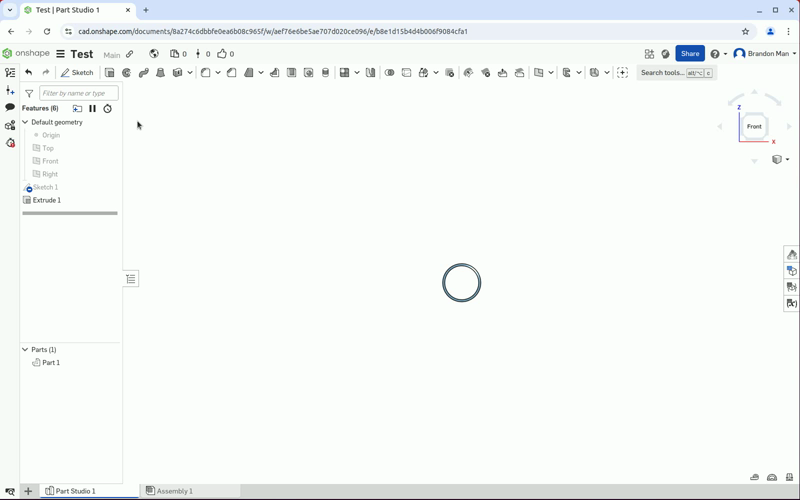
mouse_move(73, 189)
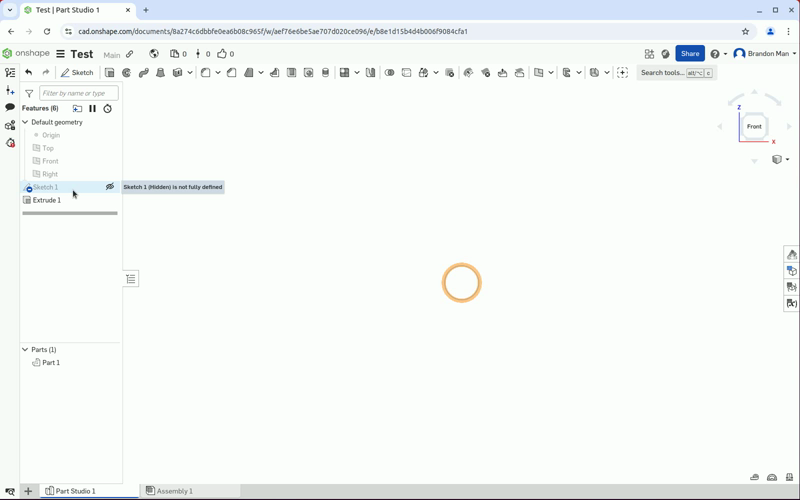
click(73, 189)
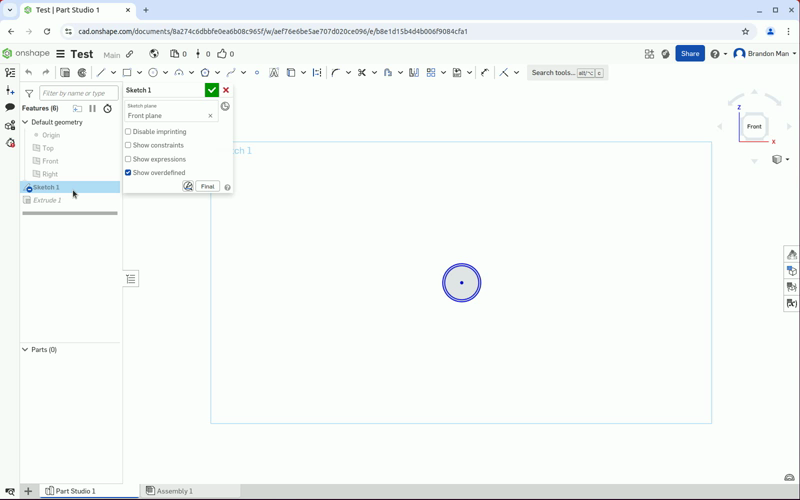
mouse_move(229, 92)
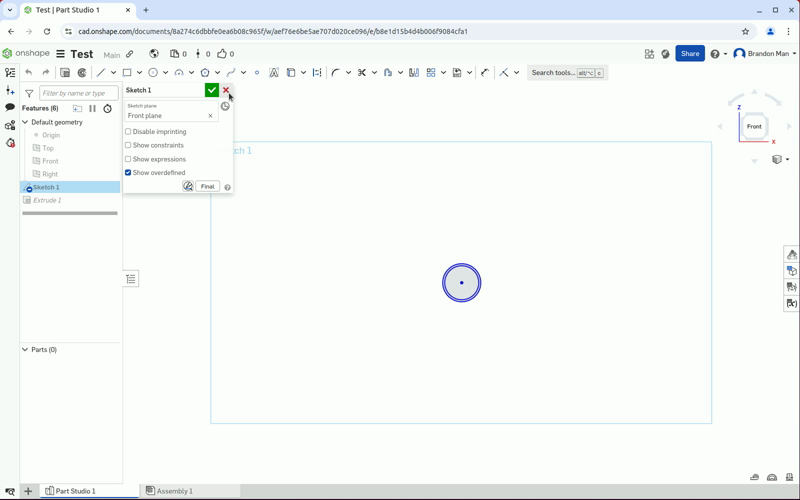
click(229, 92)
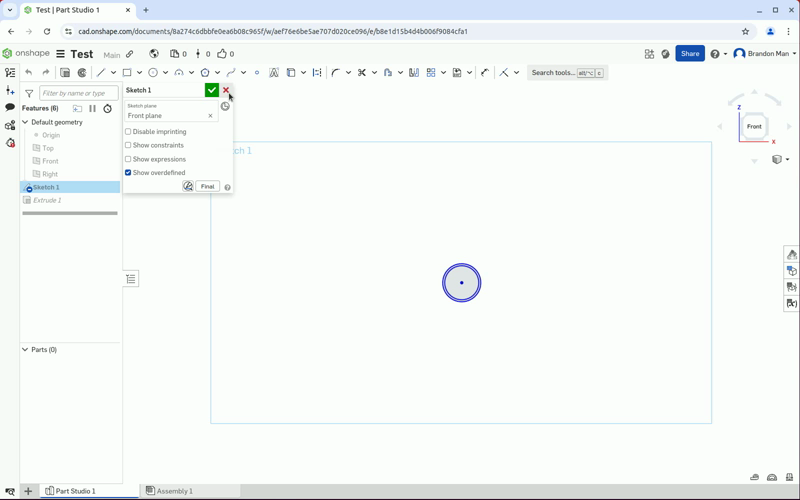
key(shift+s)
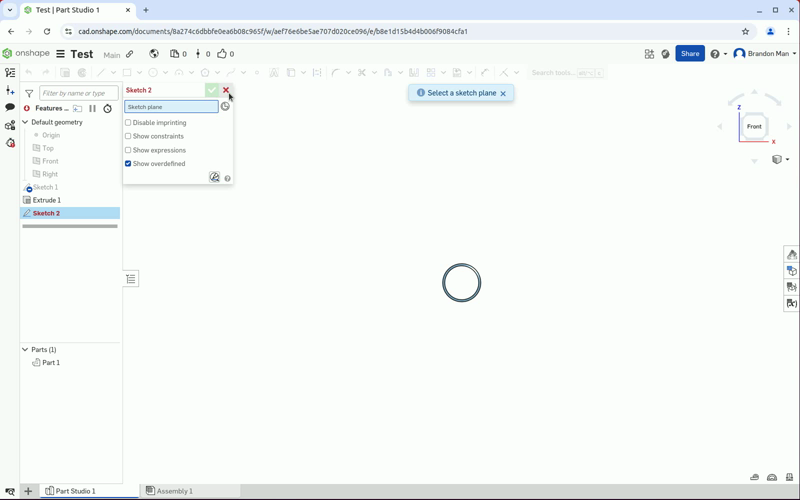
mouse_move(73, 163)
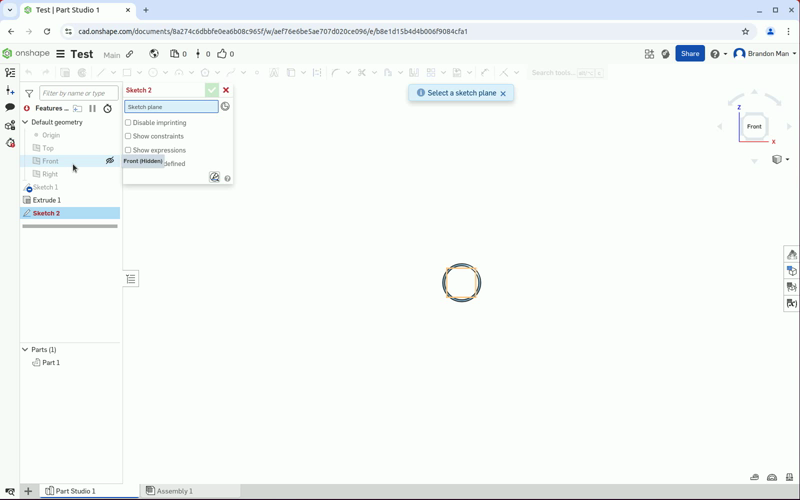
click(73, 163)
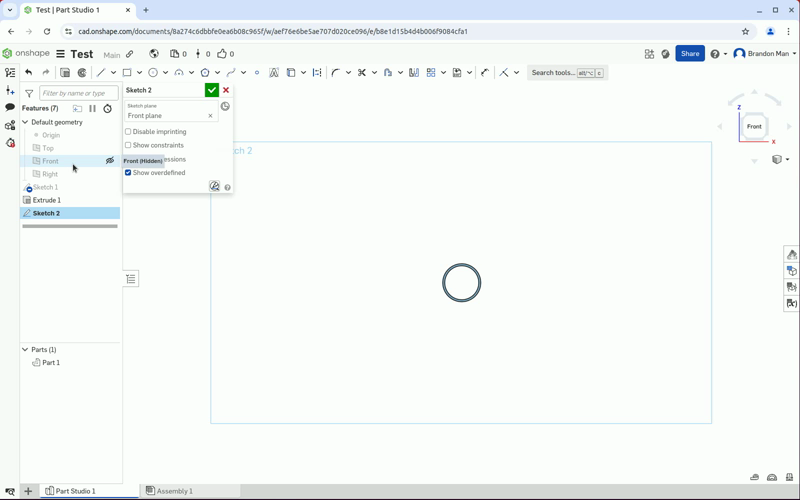
mouse_move(73, 352)
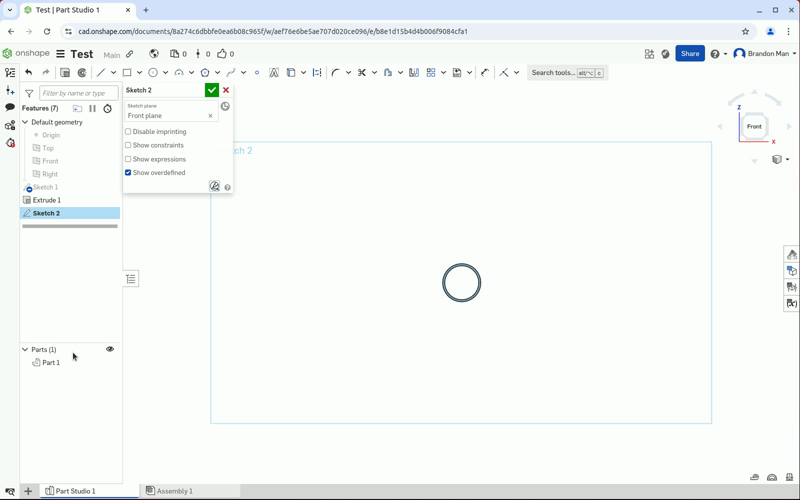
key(y)
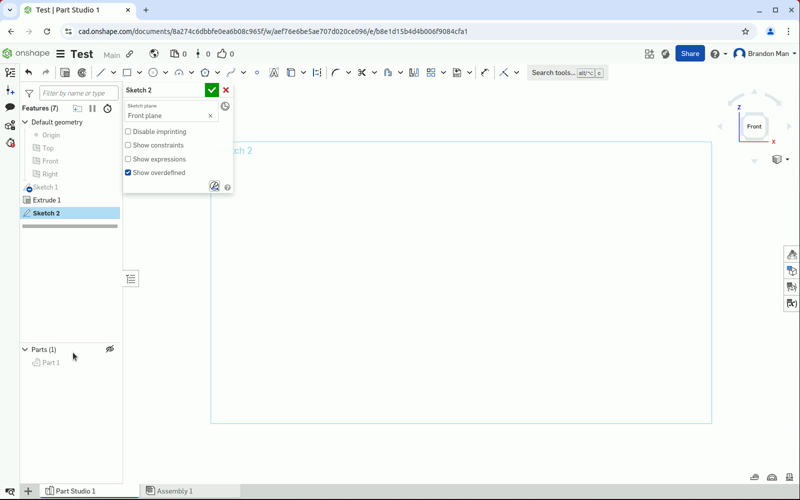
key(c)
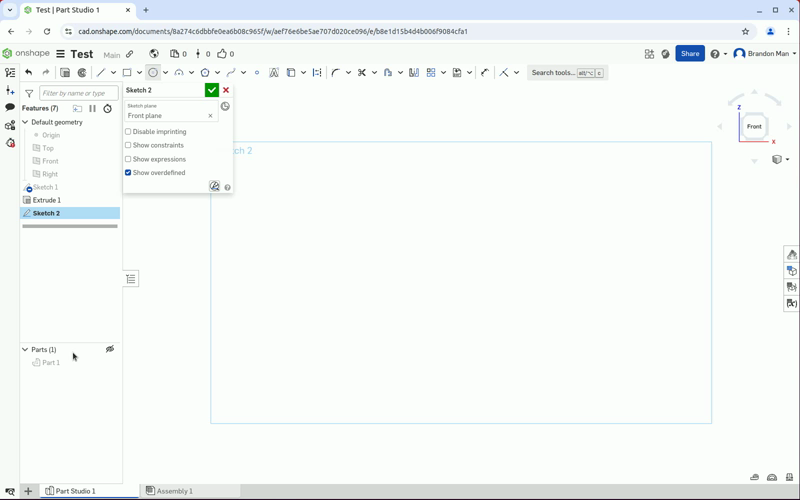
key_down(shift)
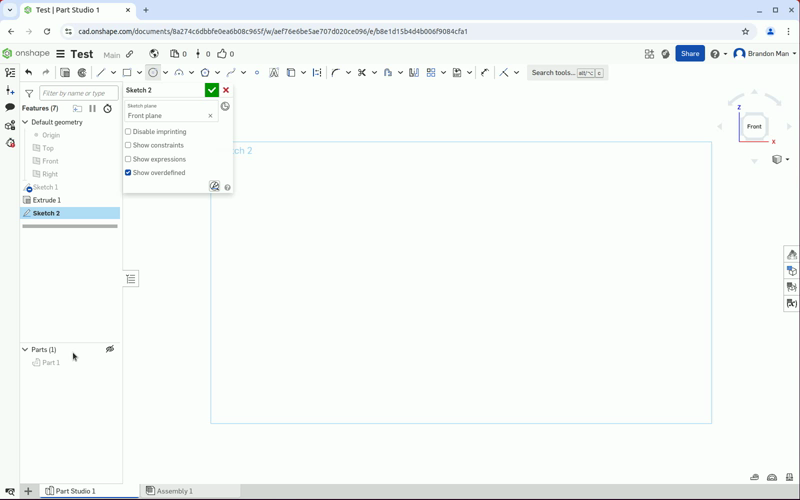
mouse_move(518, 275)
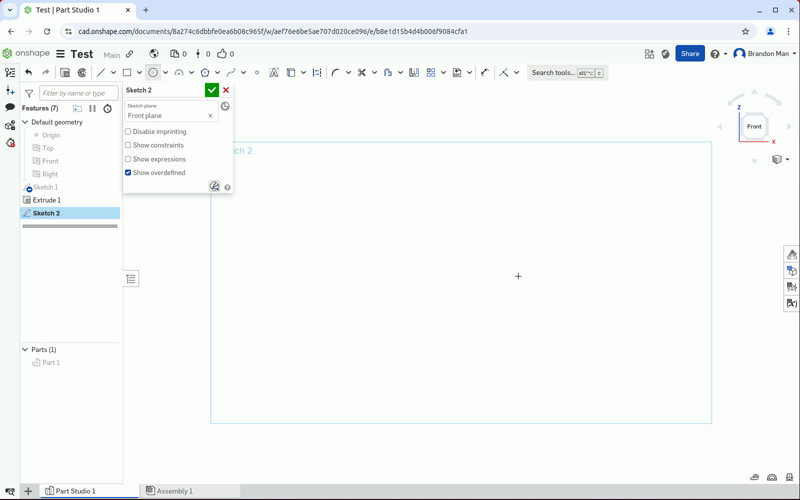
click(518, 275)
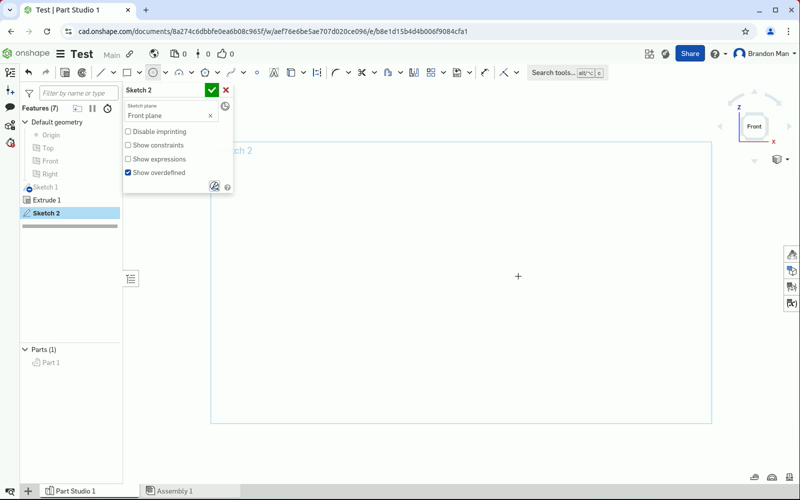
key_up(shift)
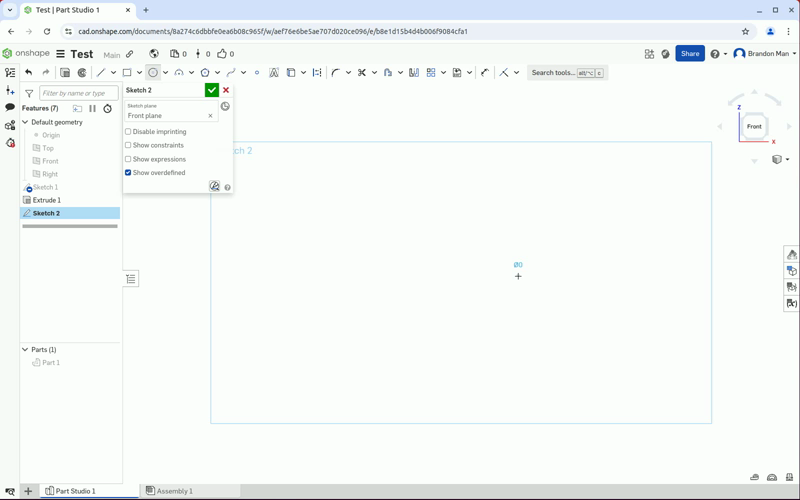
mouse_move(534, 275)
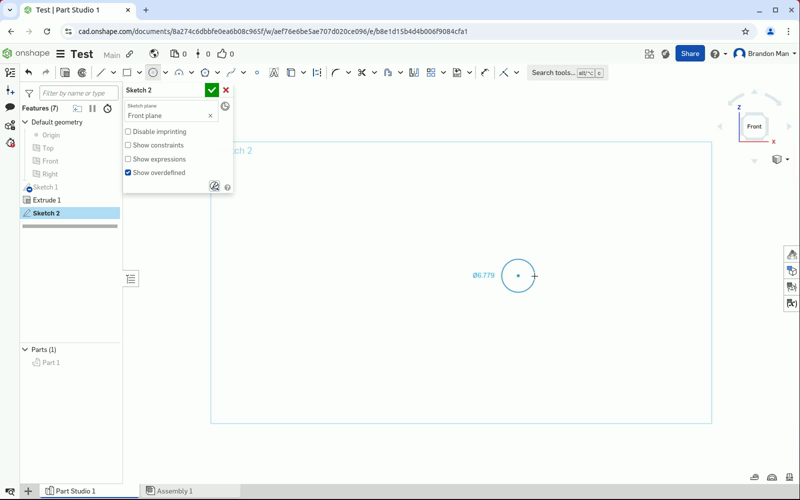
click(534, 275)
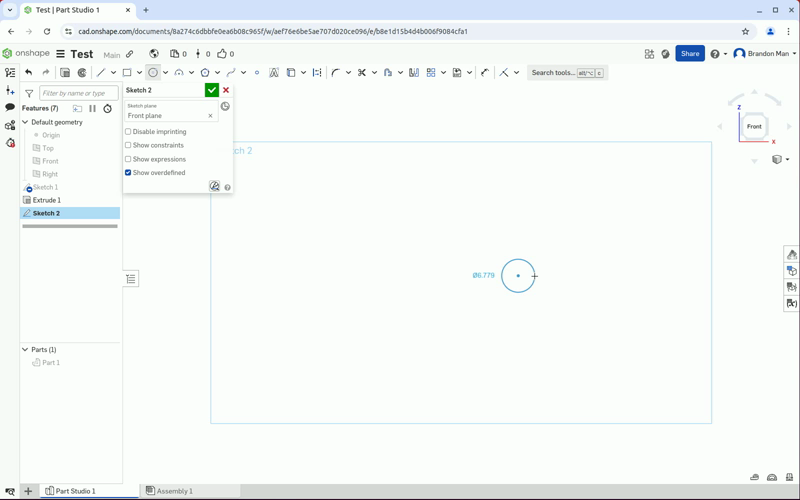
key(esc)
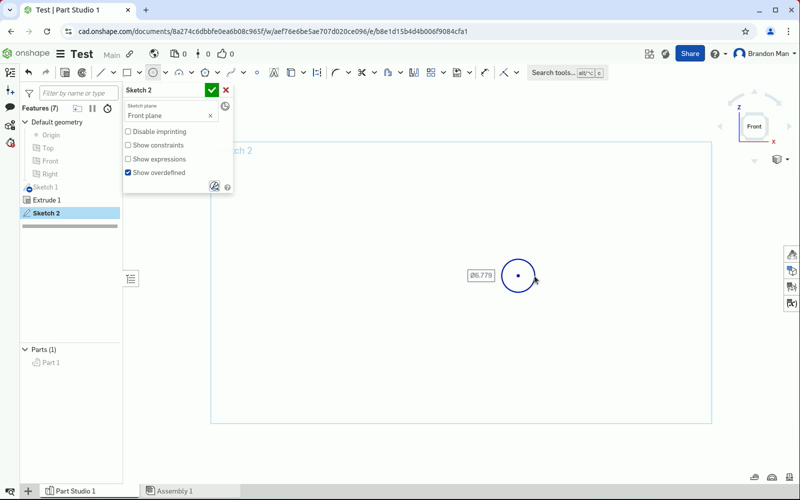
mouse_move(527, 278)
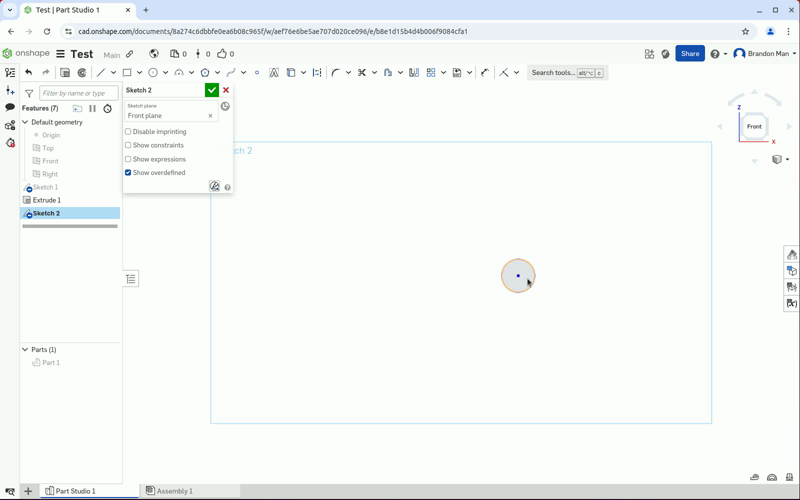
scroll(6)
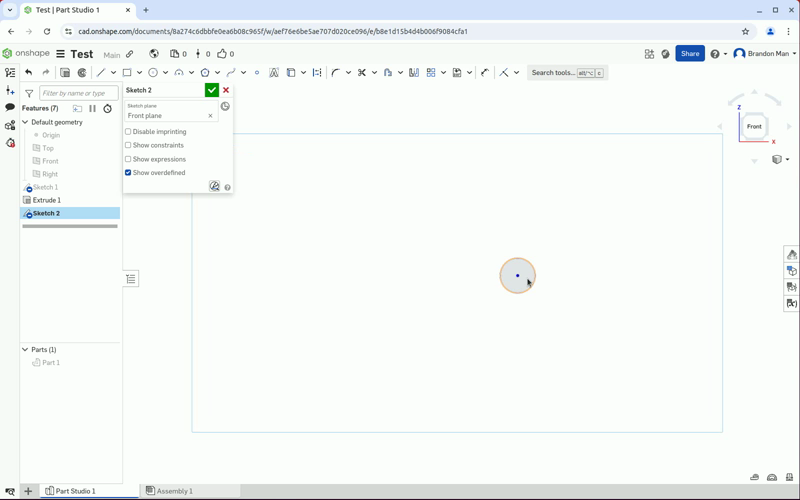
scroll(6)
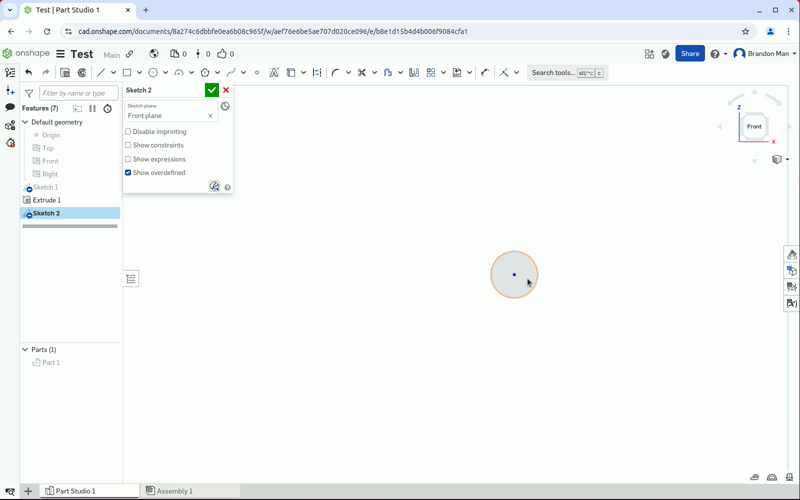
scroll(6)
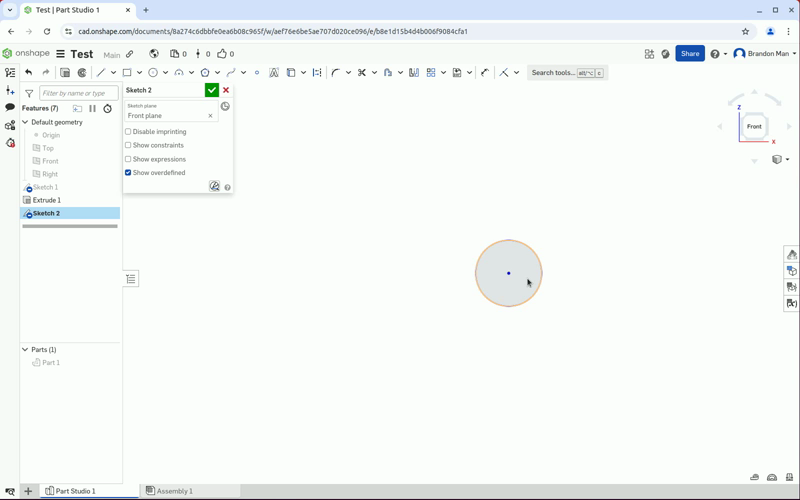
scroll(6)
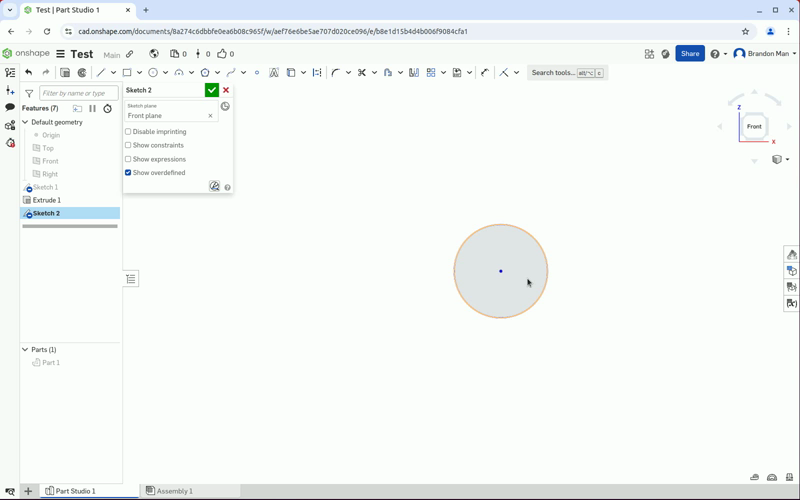
scroll(6)
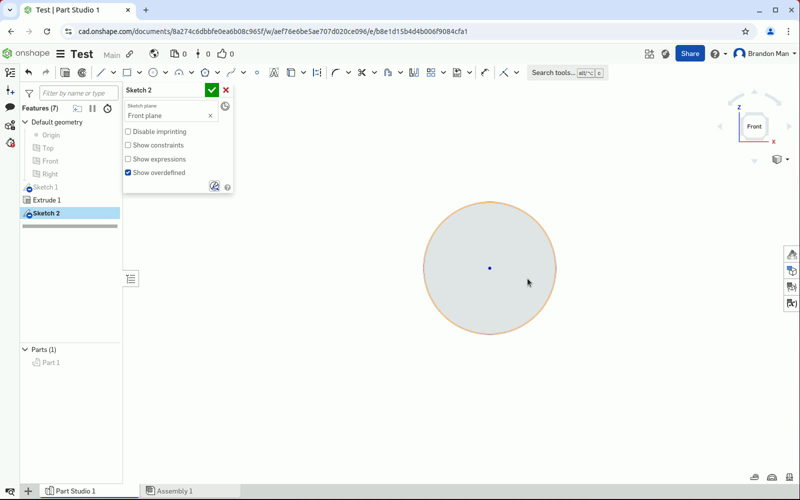
scroll(6)
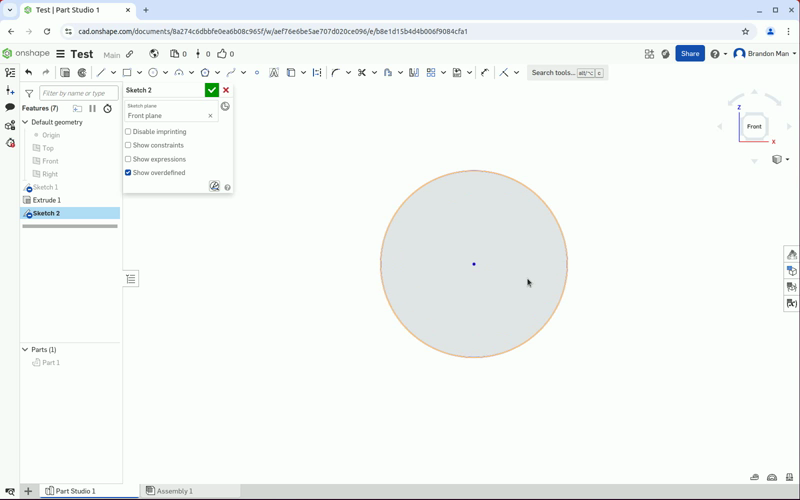
scroll(6)
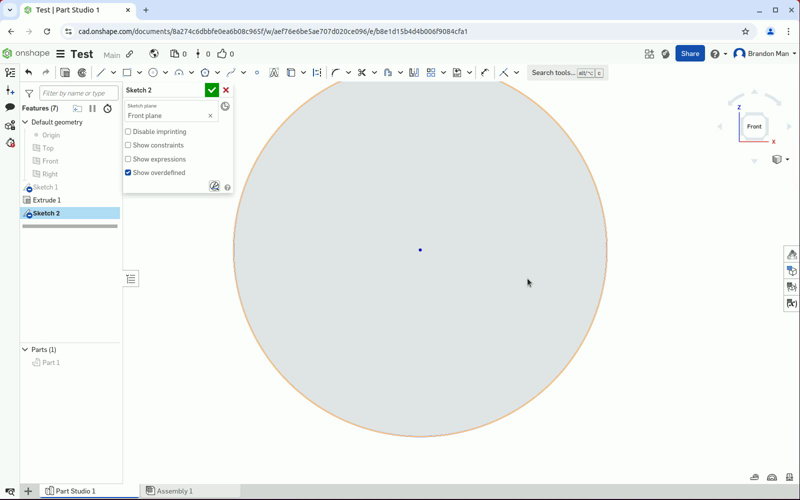
click(527, 278)
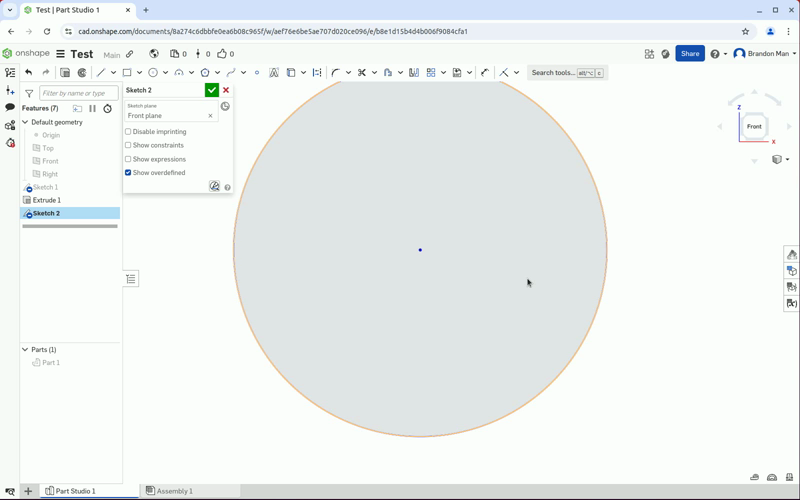
scroll(-6)
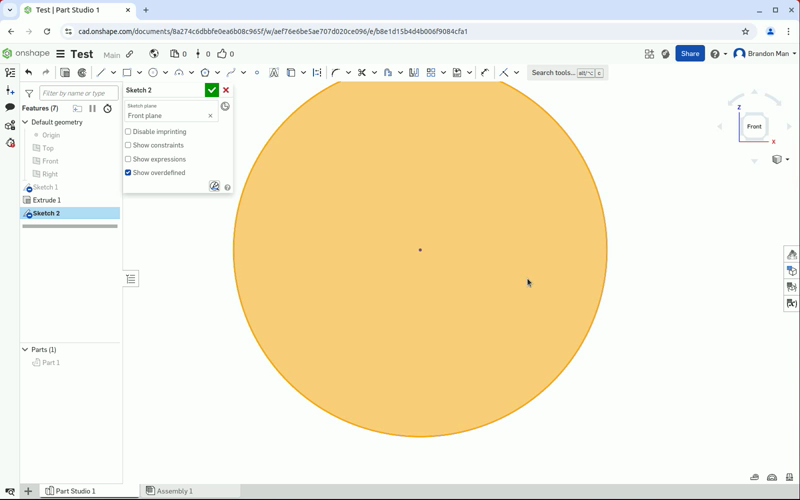
scroll(-6)
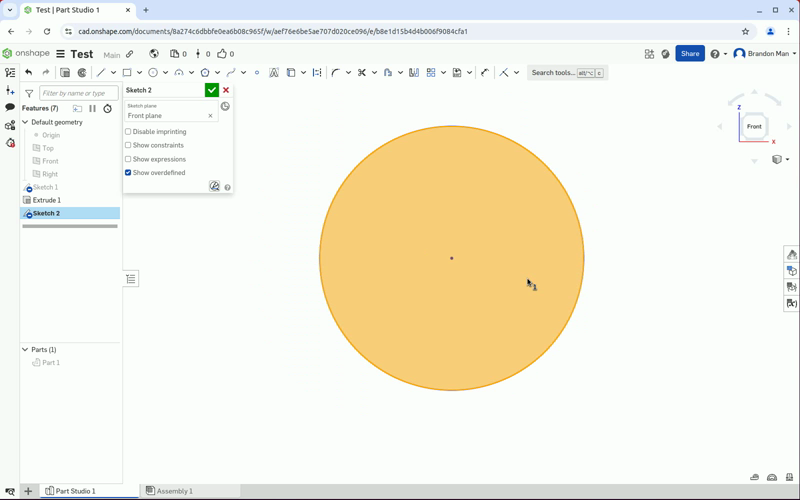
scroll(-6)
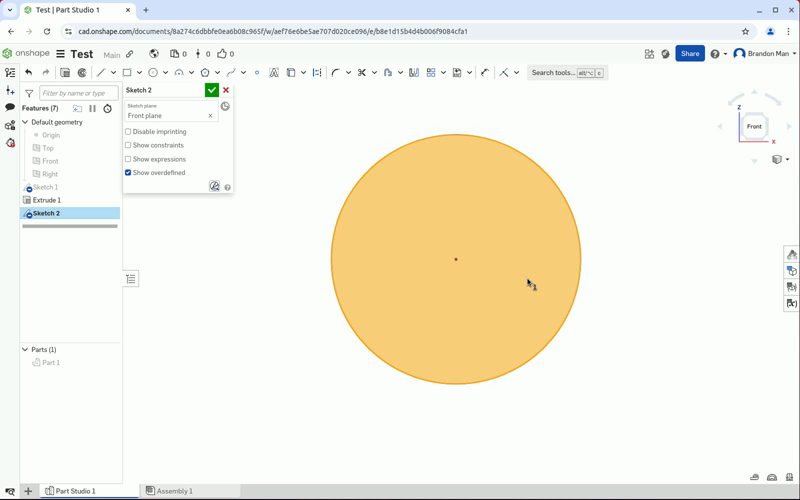
scroll(-6)
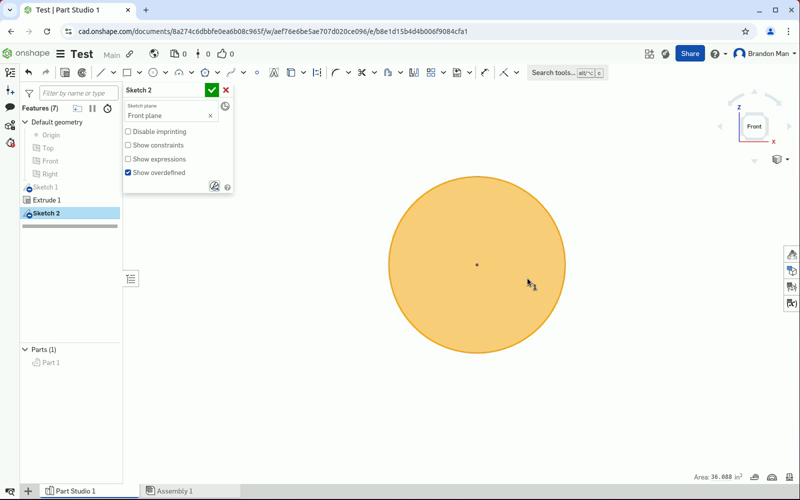
scroll(-6)
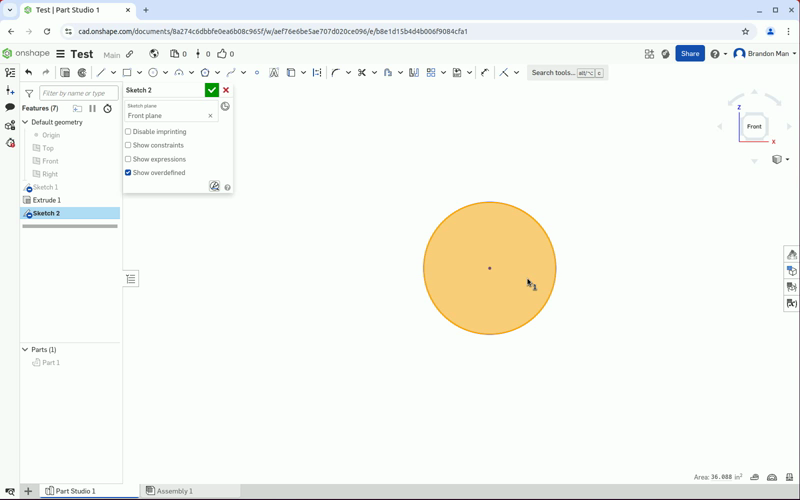
scroll(-6)
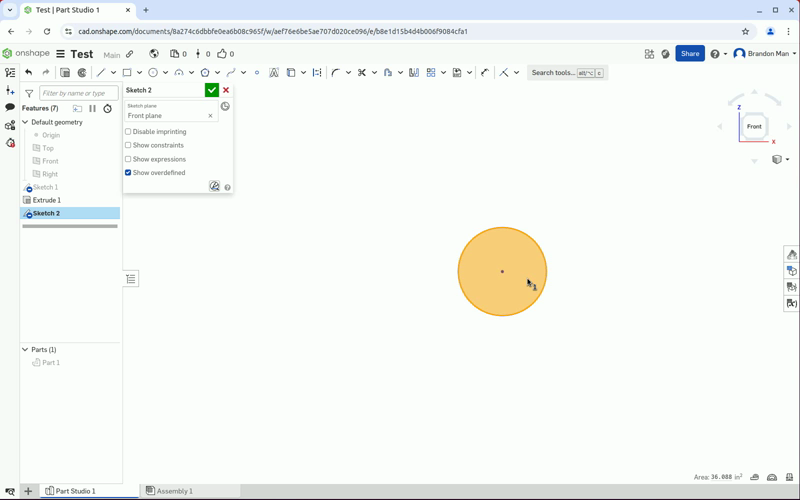
scroll(-6)
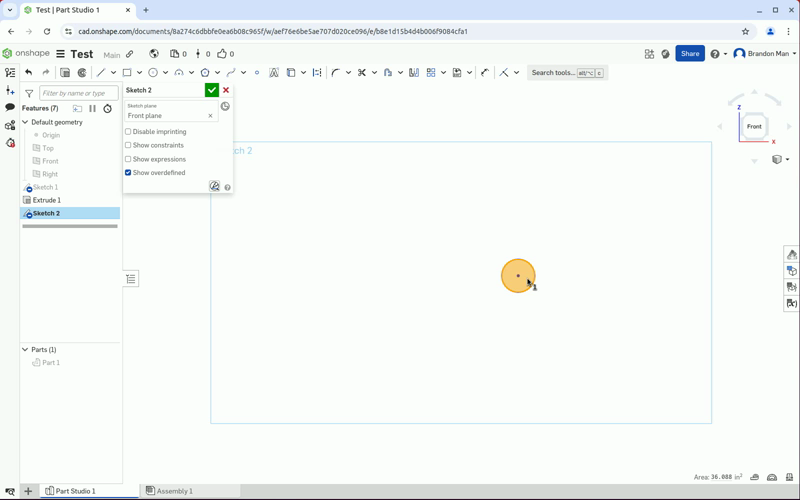
mouse_move(73, 352)
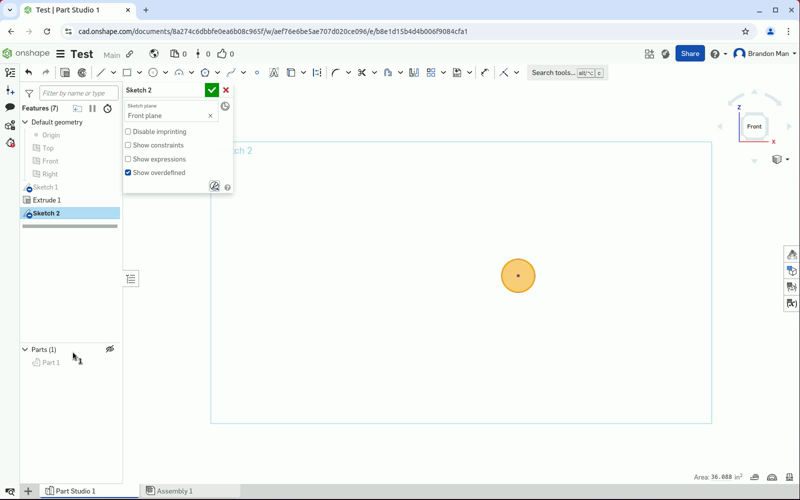
key(shift+y)
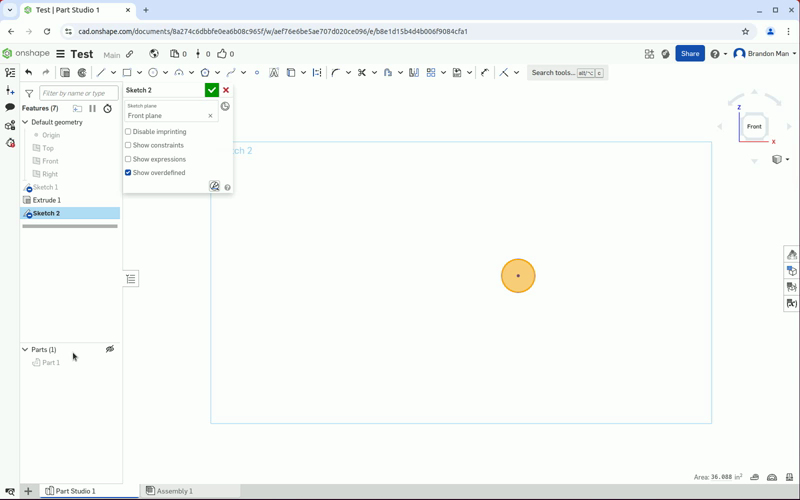
key(shift+e)
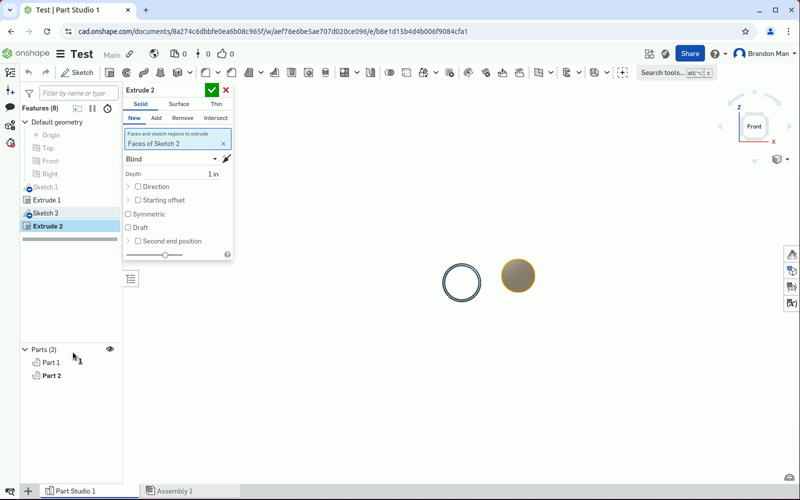
mouse_move(143, 106)
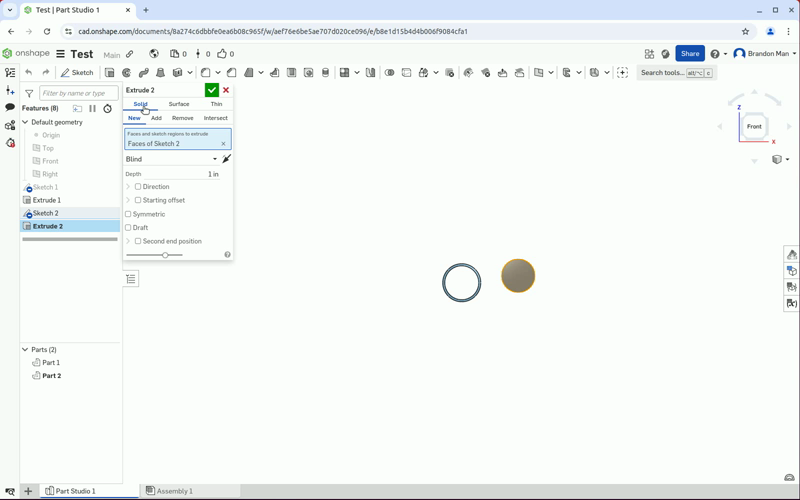
click(143, 106)
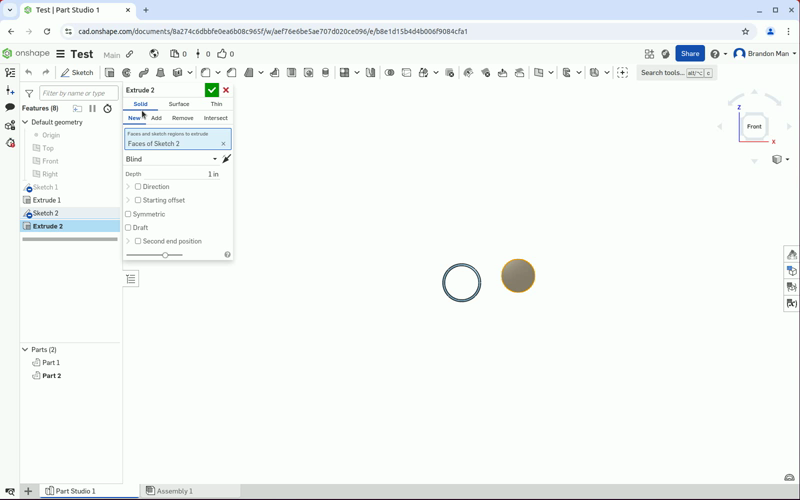
mouse_move(137, 120)
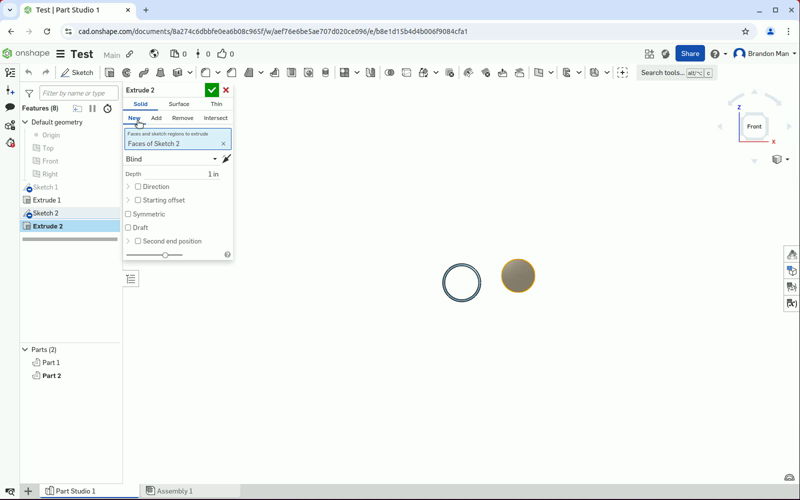
click(137, 120)
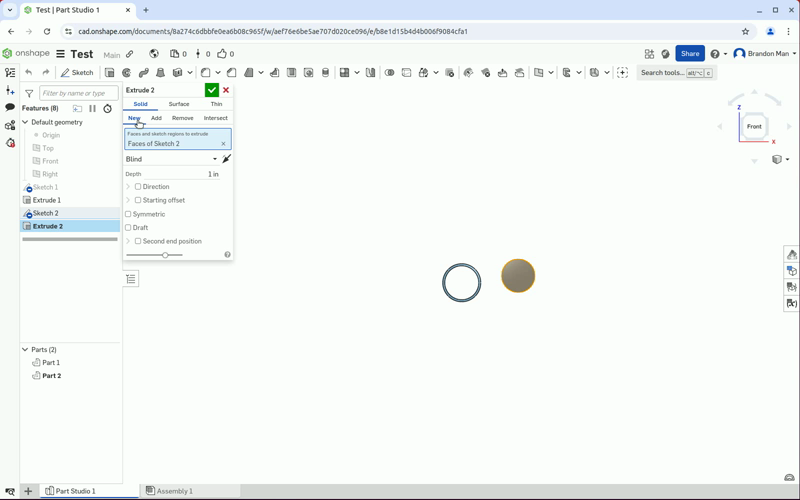
key(tab, 4)
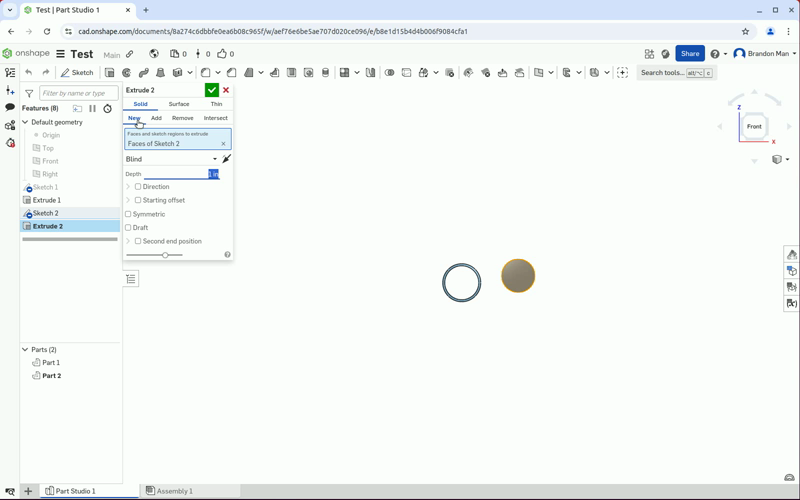
text(23.108)
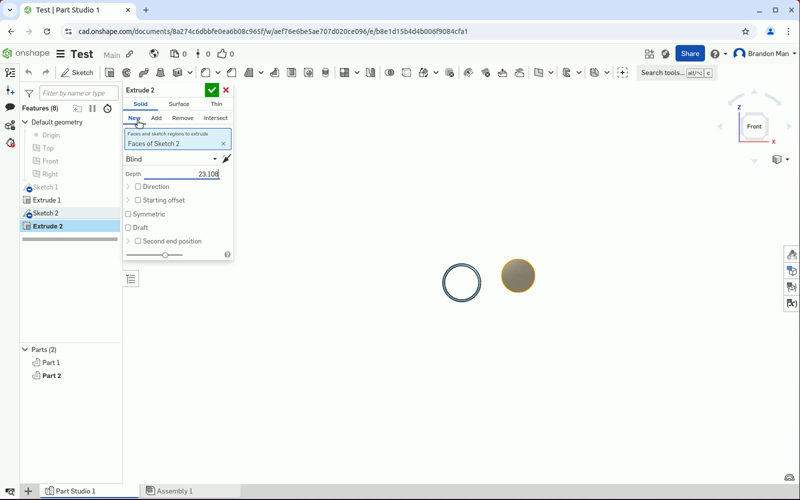
key(enter)
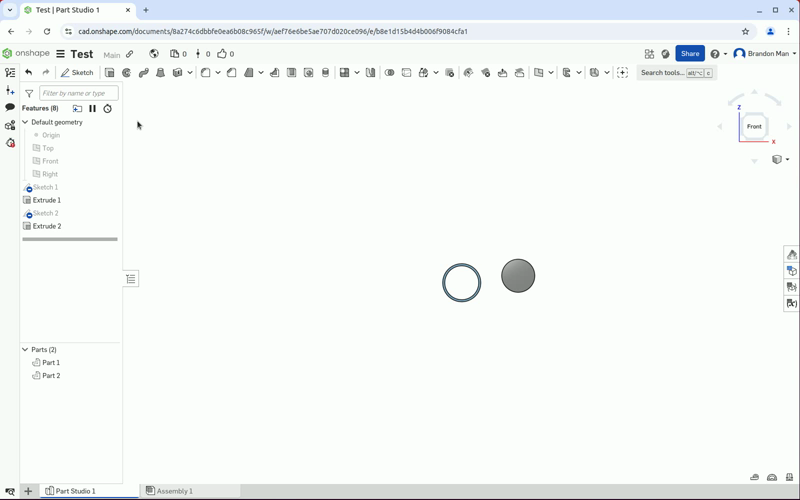
key(shift+h)
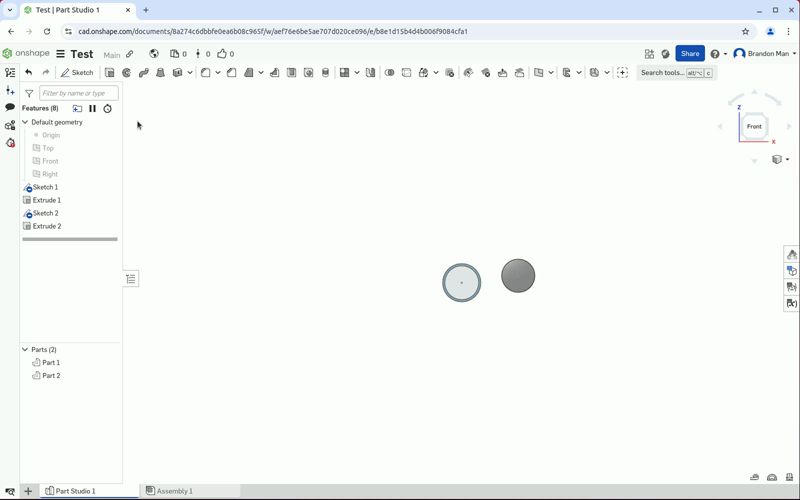
key(shift+h)
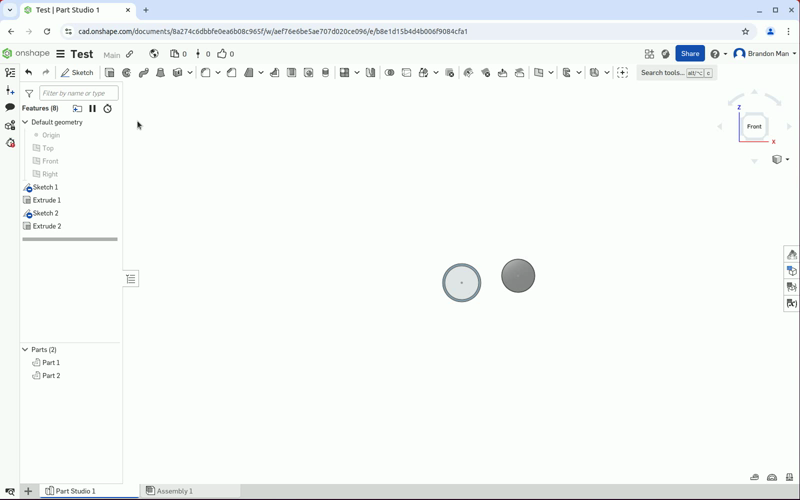
key(shift+7)
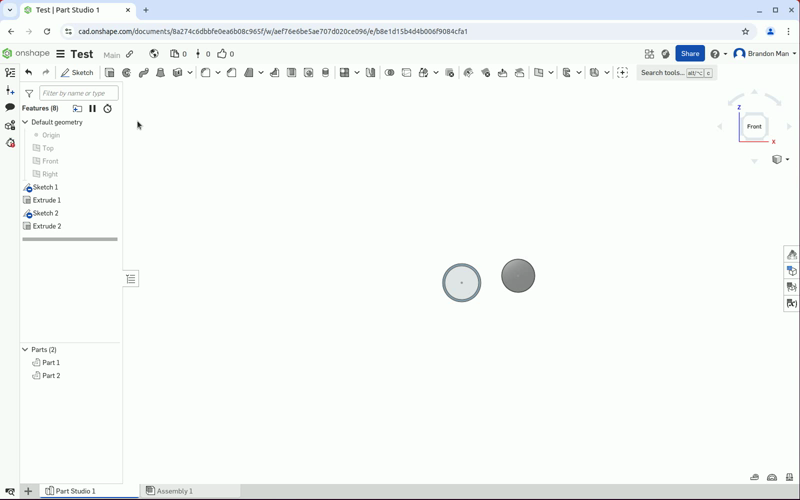
key(left, 2)
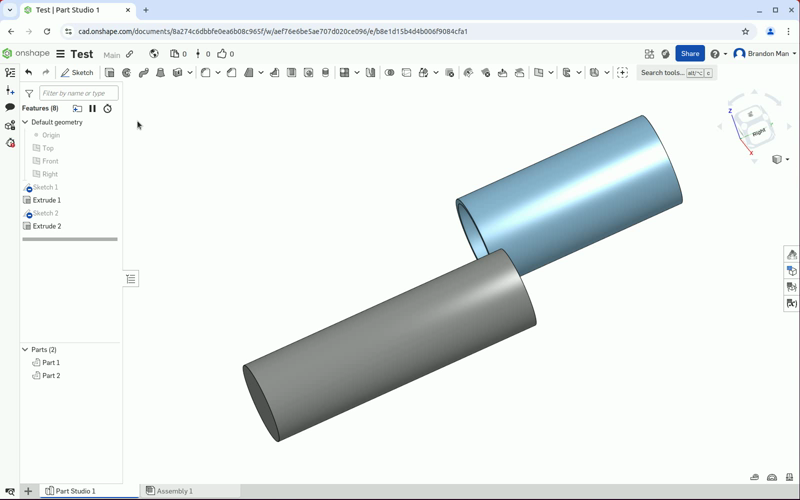
key(down, 2)
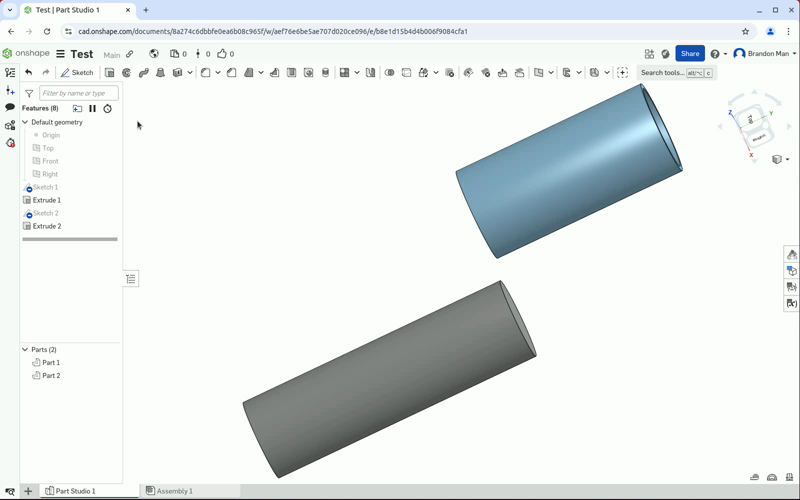
key(up, 2)
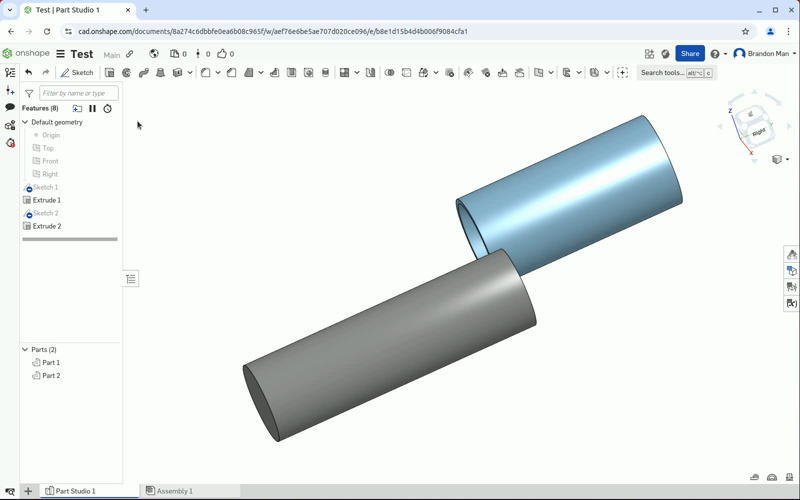
key(right, 2)
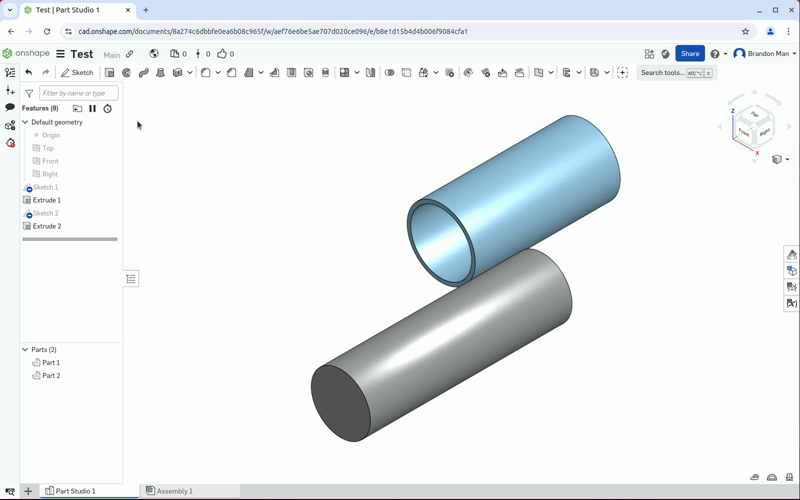
mouse_move(73, 189)
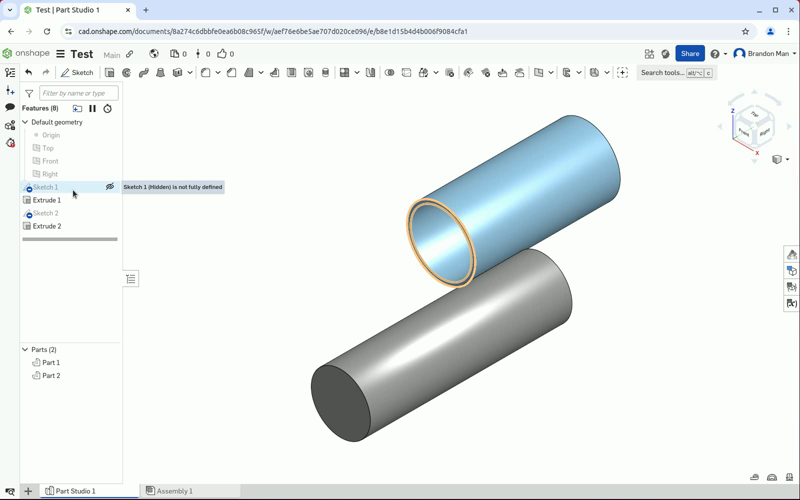
click(73, 189)